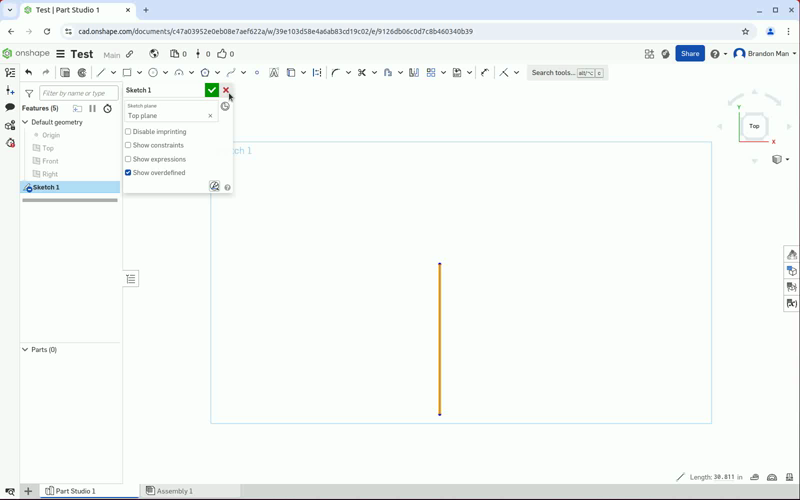
key(shift+h)
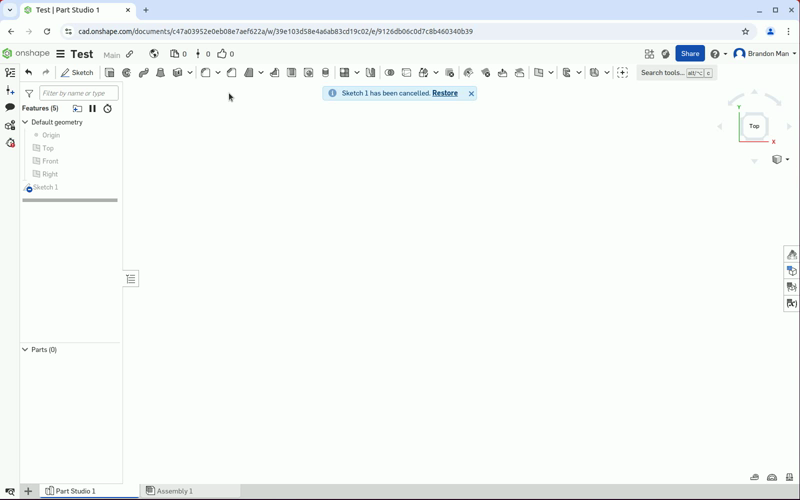
mouse_move(73, 352)
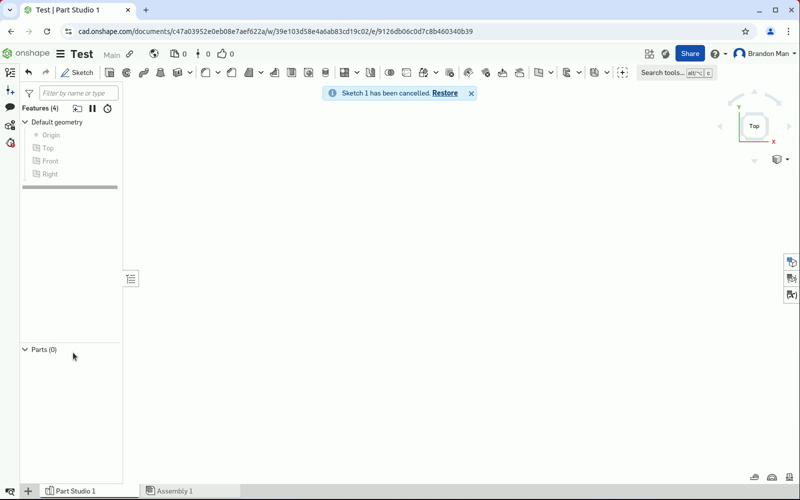
key(y)
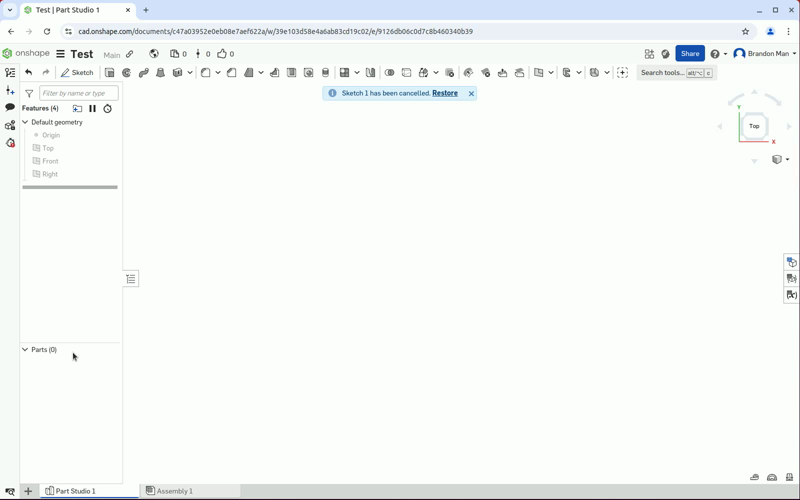
key(shift+p)
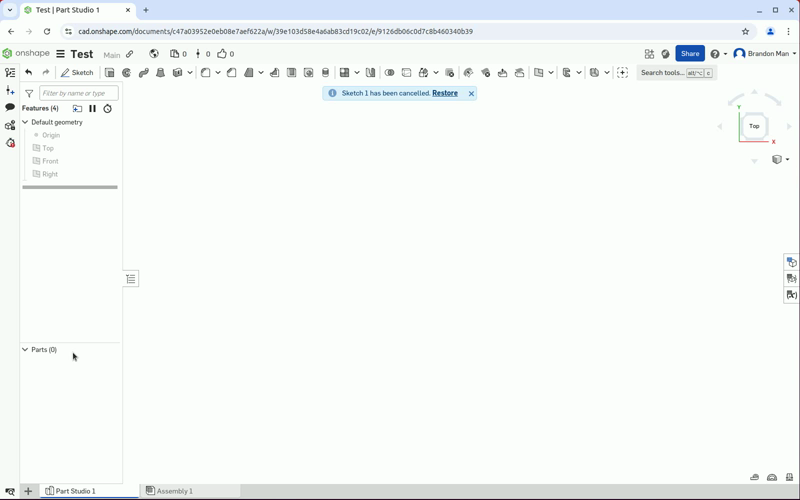
key(space)
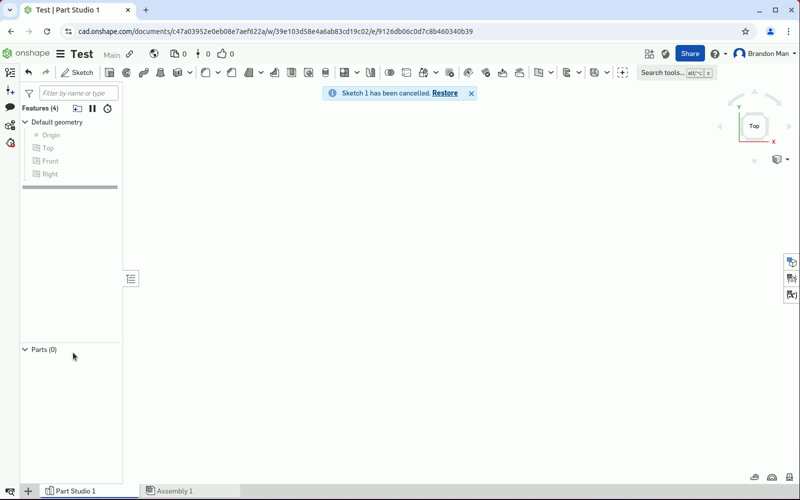
key_down(shift)
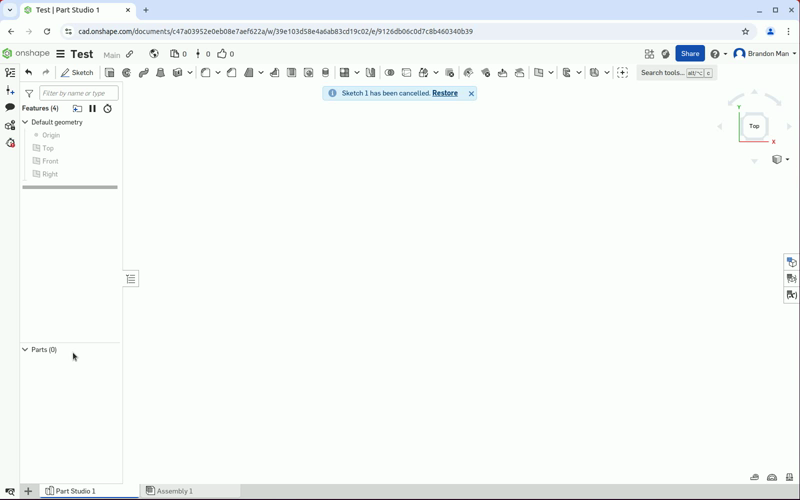
key(up)
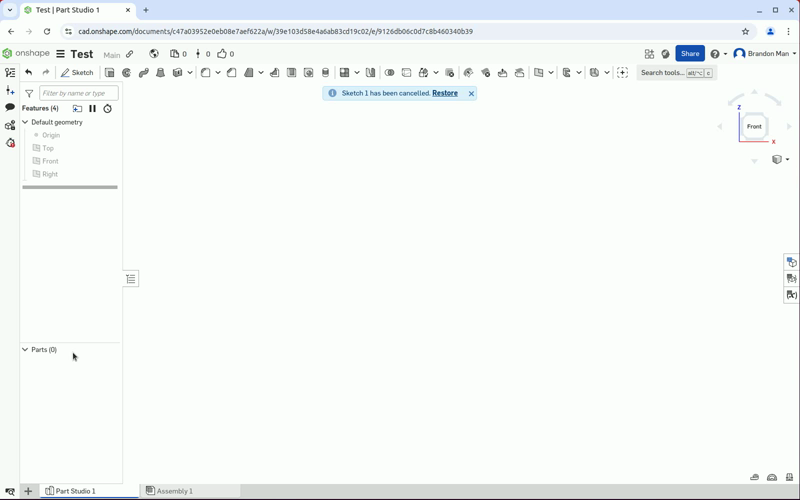
key_up(shift)
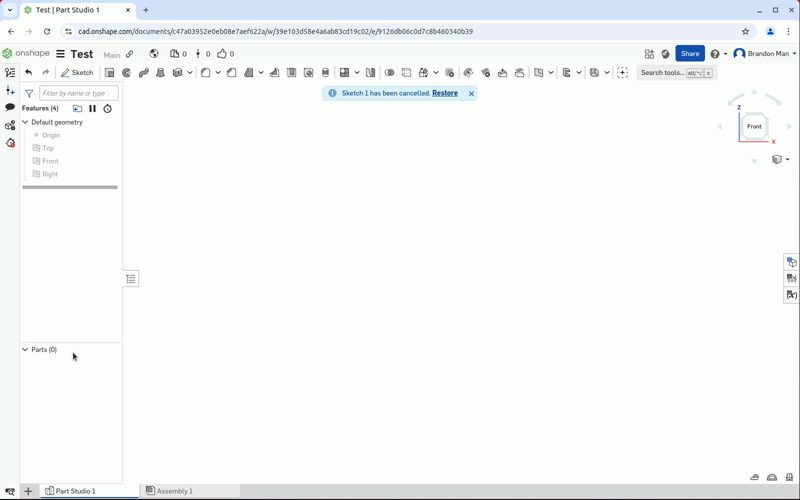
mouse_move(73, 352)
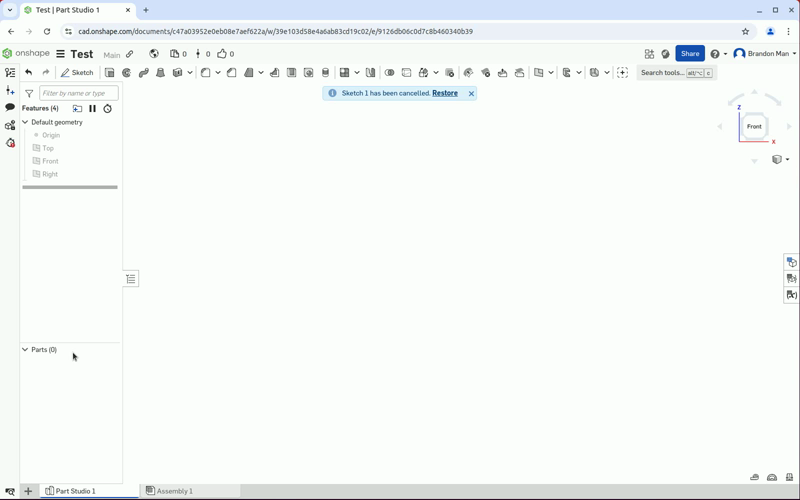
key(shift+y)
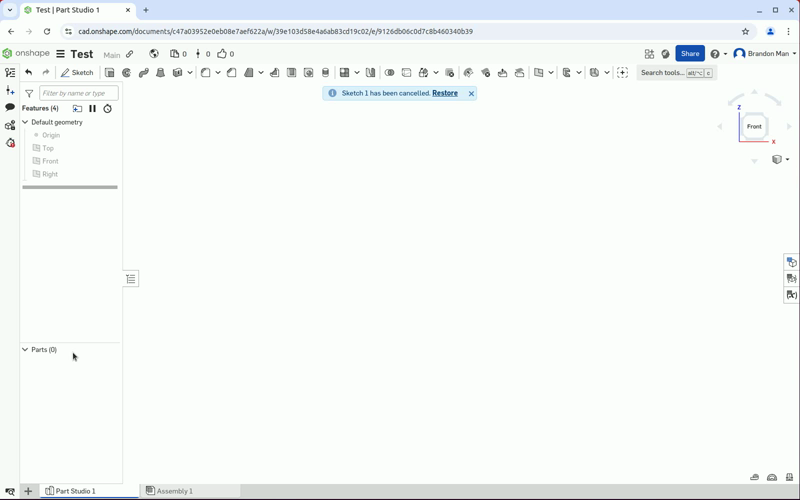
key(shift+s)
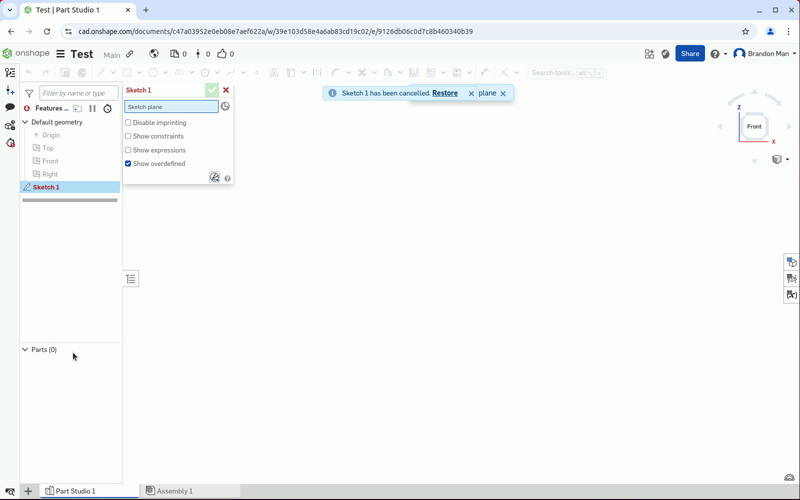
mouse_move(73, 163)
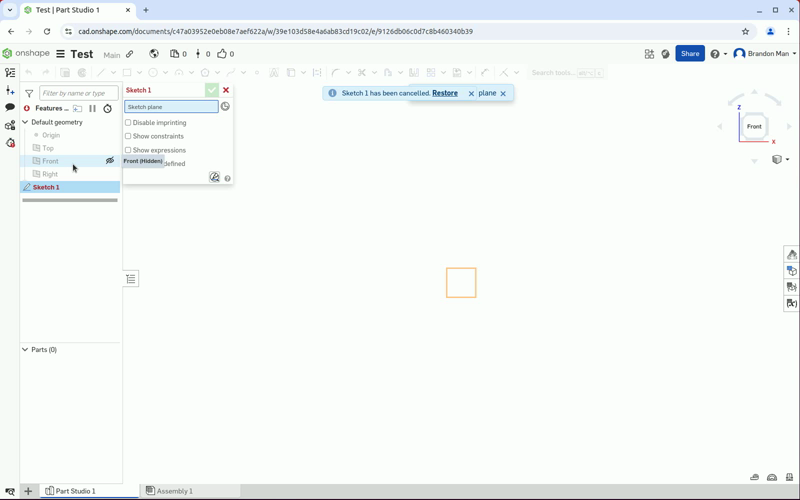
click(73, 163)
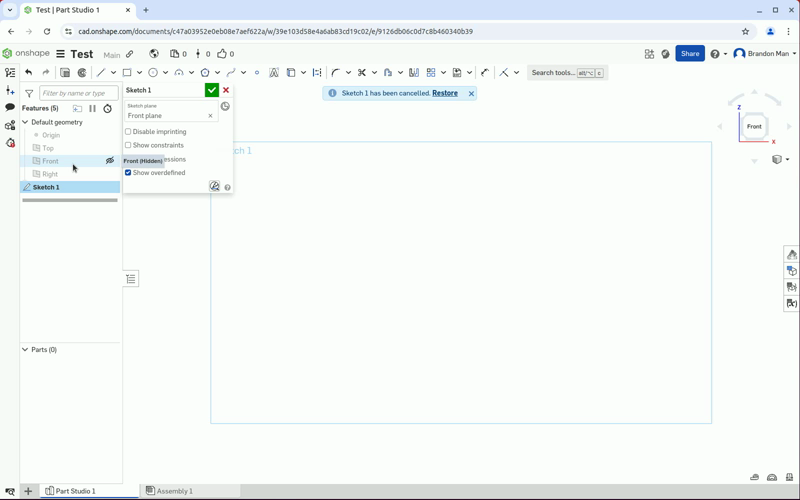
mouse_move(73, 352)
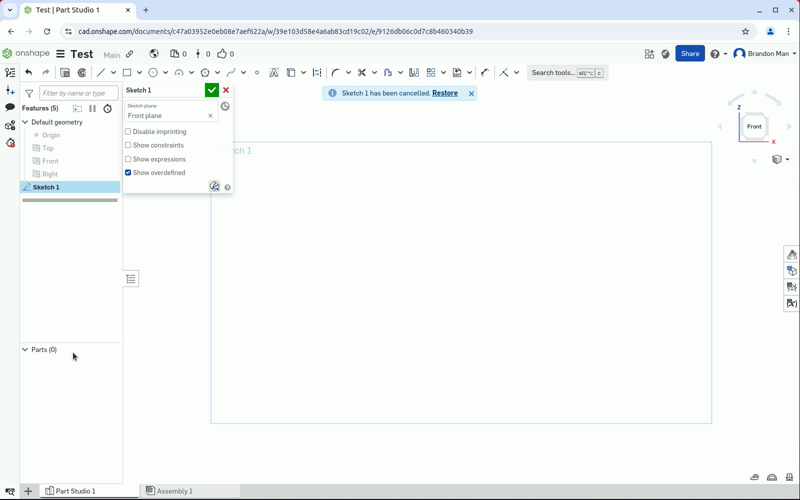
key(y)
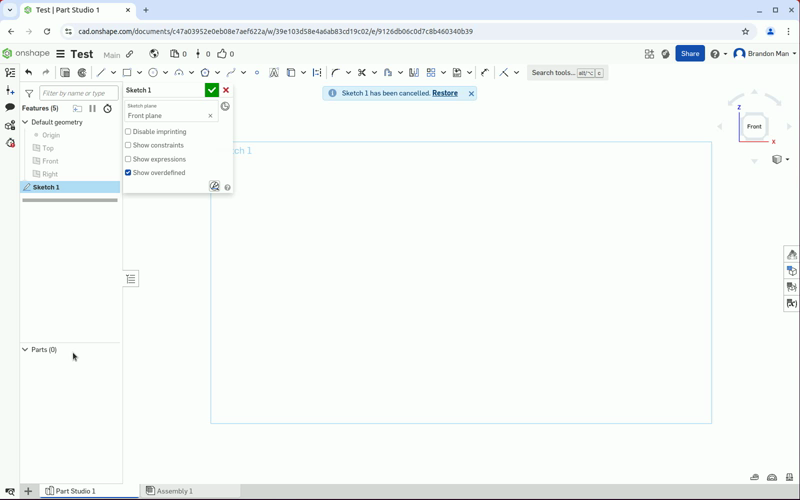
key(l)
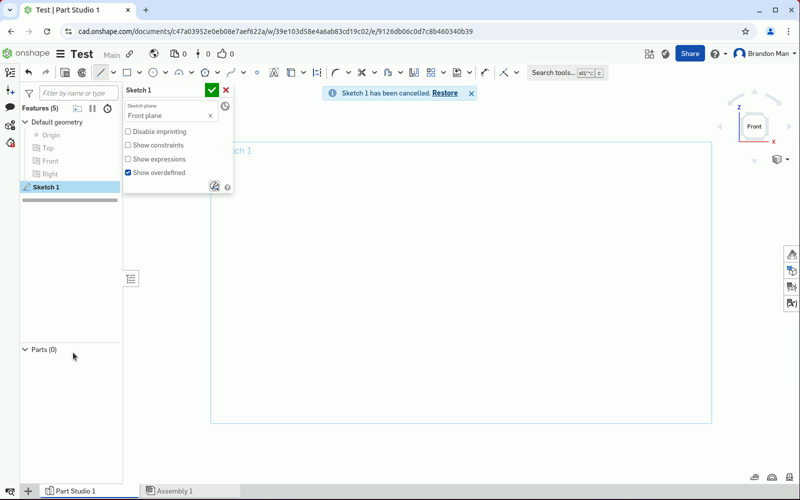
key_down(shift)
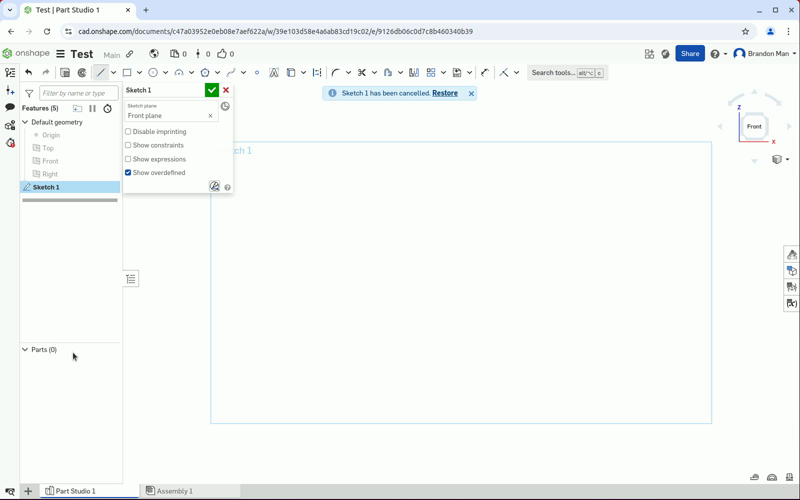
mouse_move(357, 322)
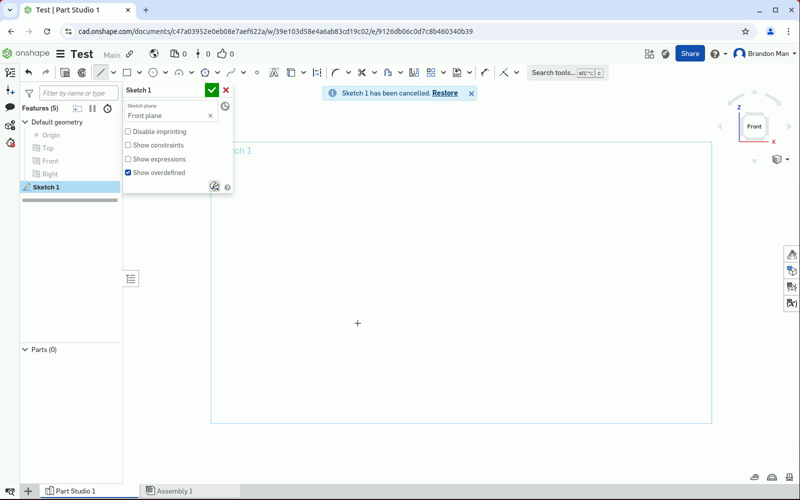
click(357, 322)
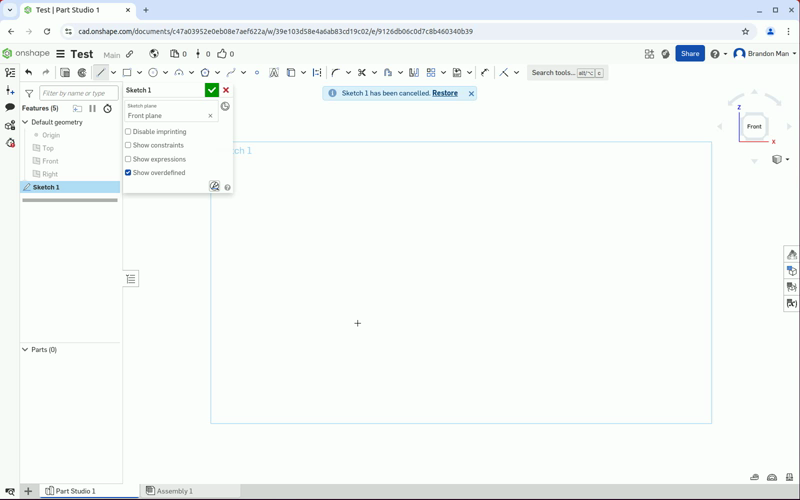
key_up(shift)
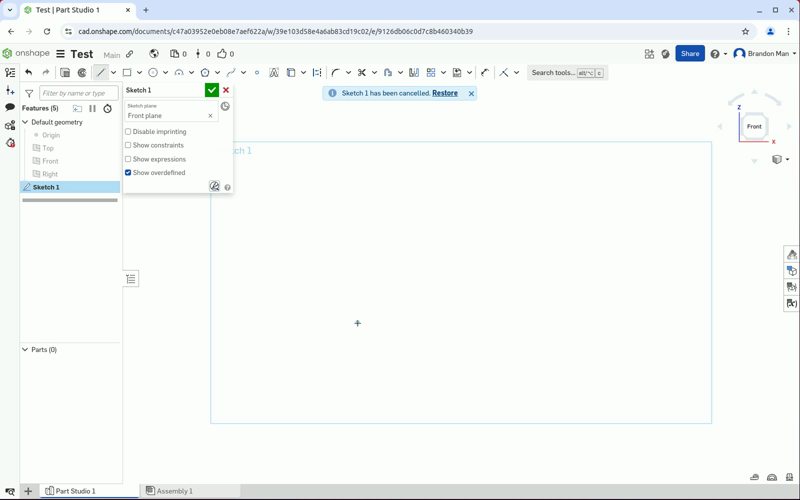
key_down(shift)
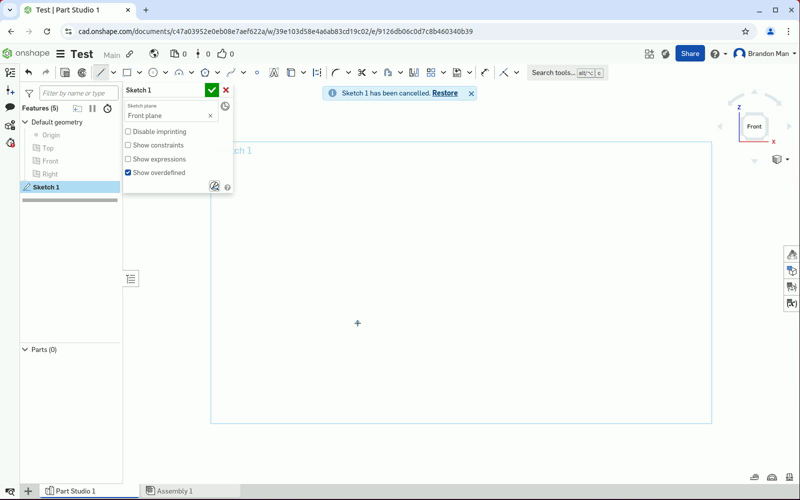
mouse_move(572, 322)
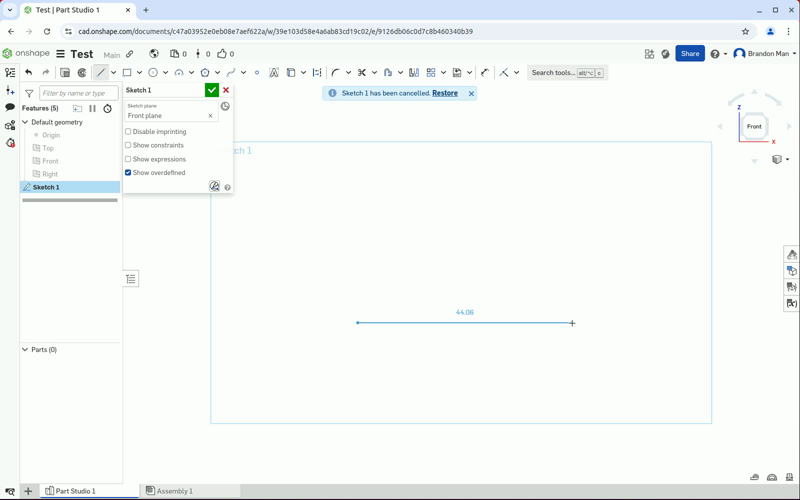
click(572, 322)
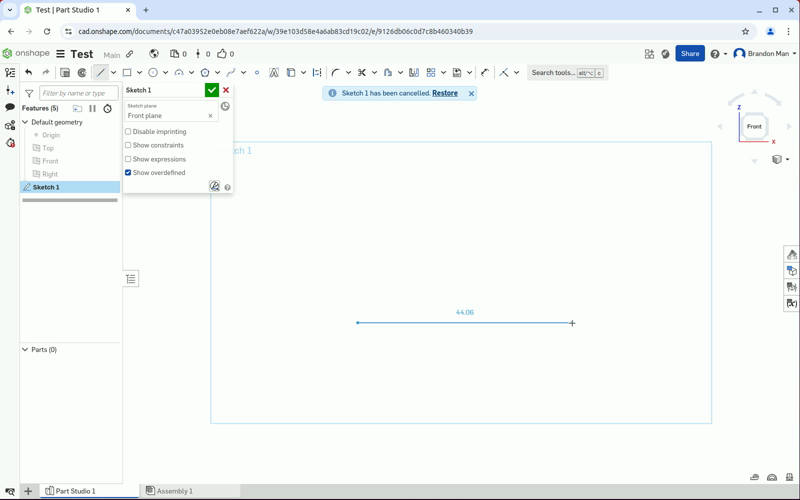
key_up(shift)
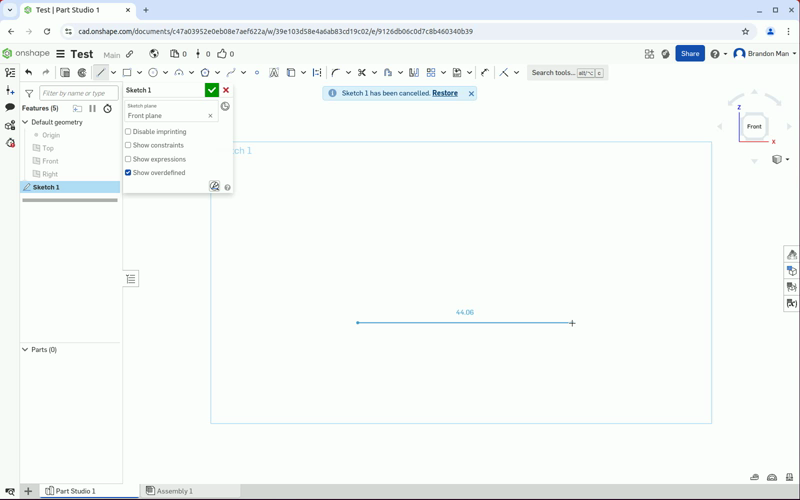
key_down(shift)
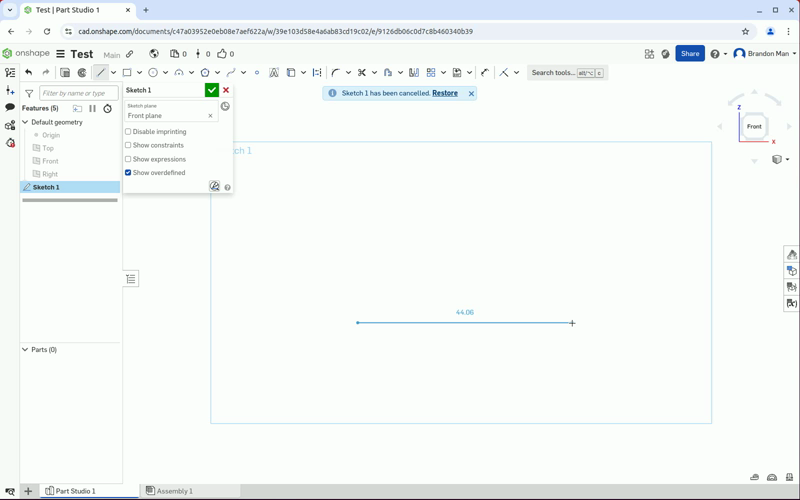
mouse_move(589, 322)
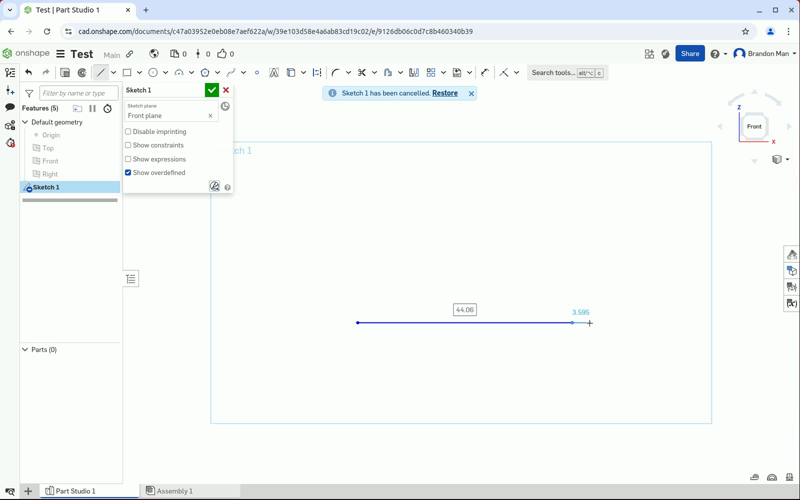
mouse_move(572, 286)
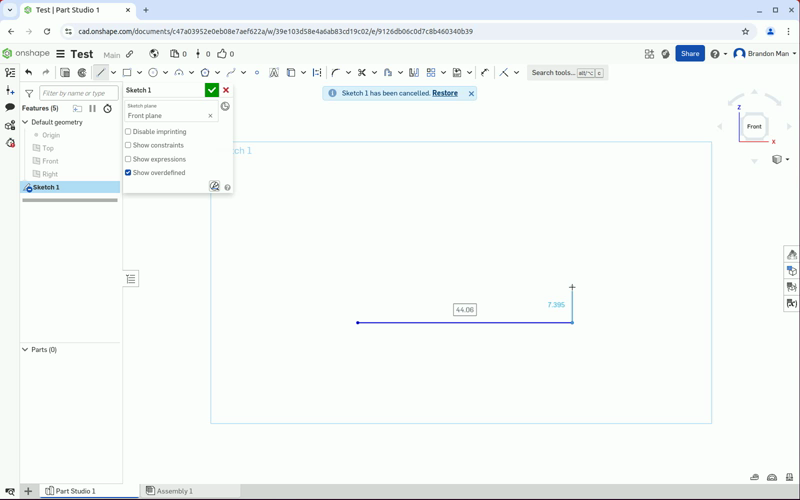
click(572, 286)
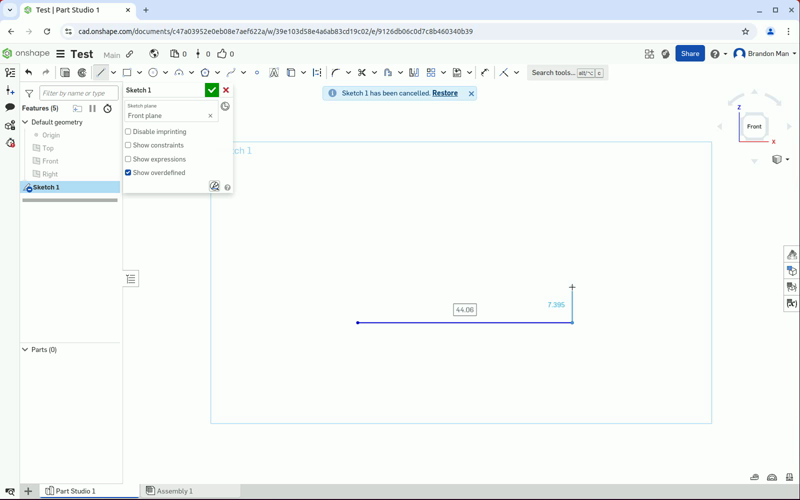
key_up(shift)
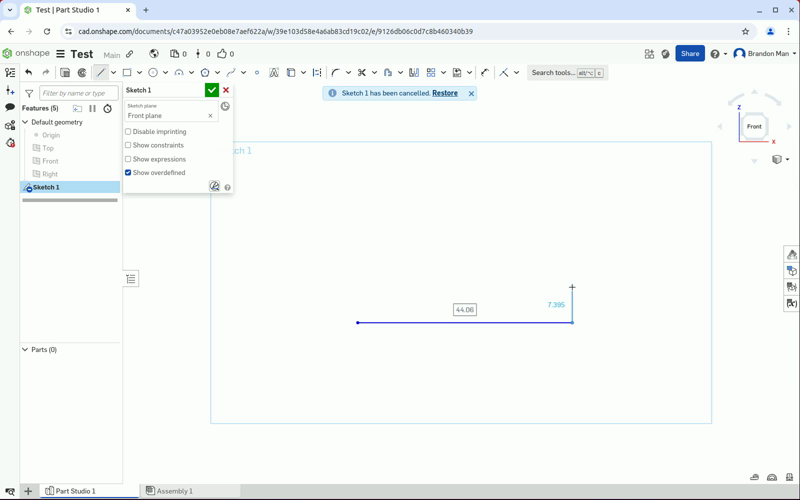
key_down(shift)
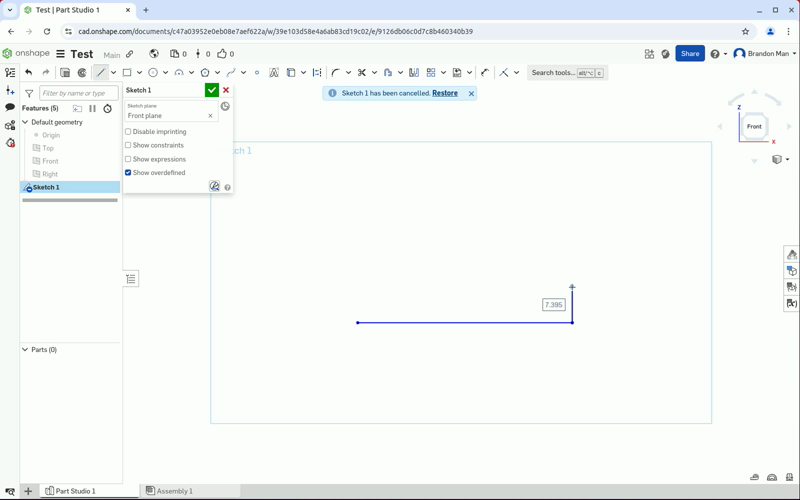
mouse_move(393, 286)
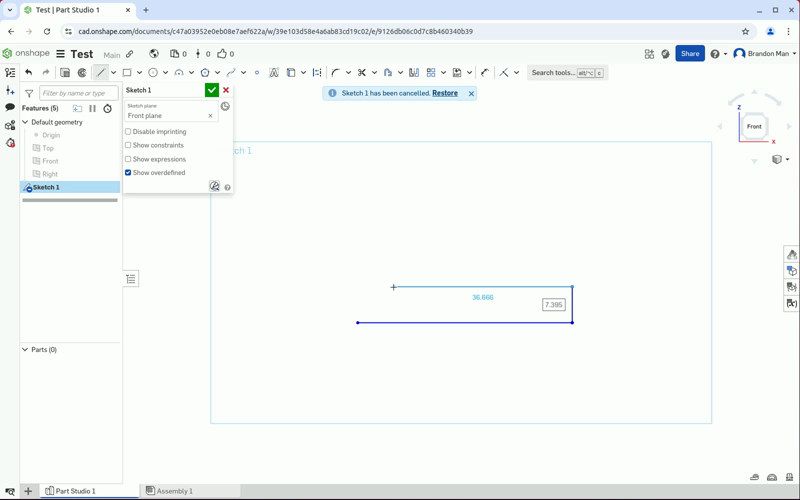
click(393, 286)
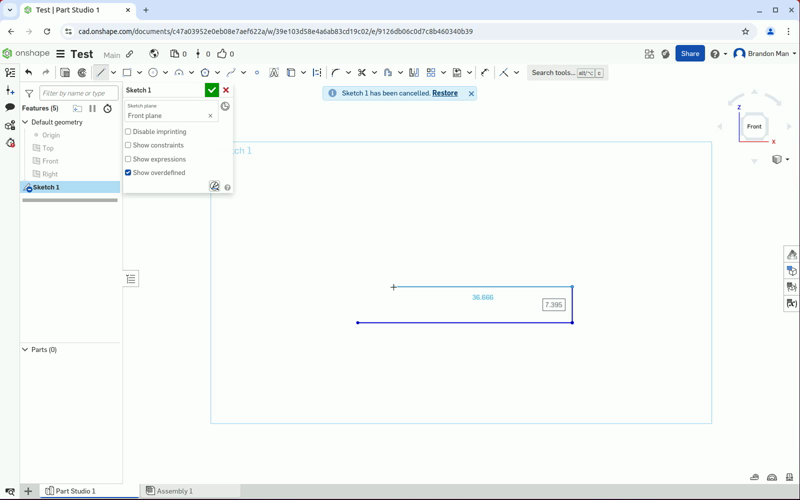
key_up(shift)
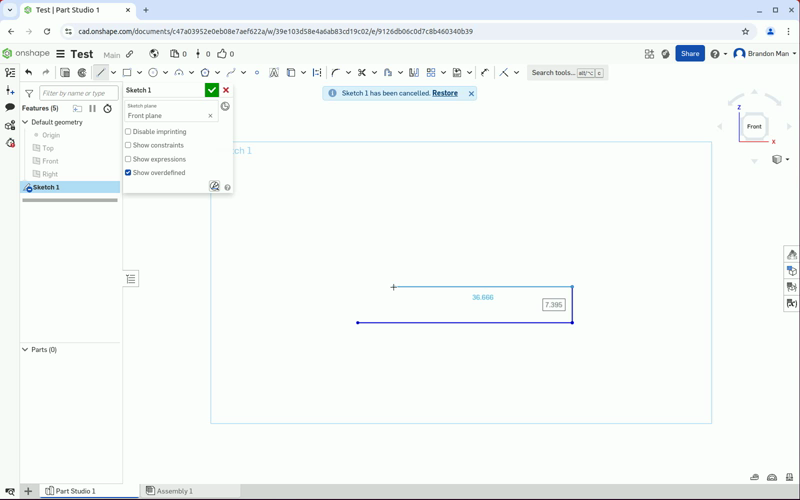
key_down(shift)
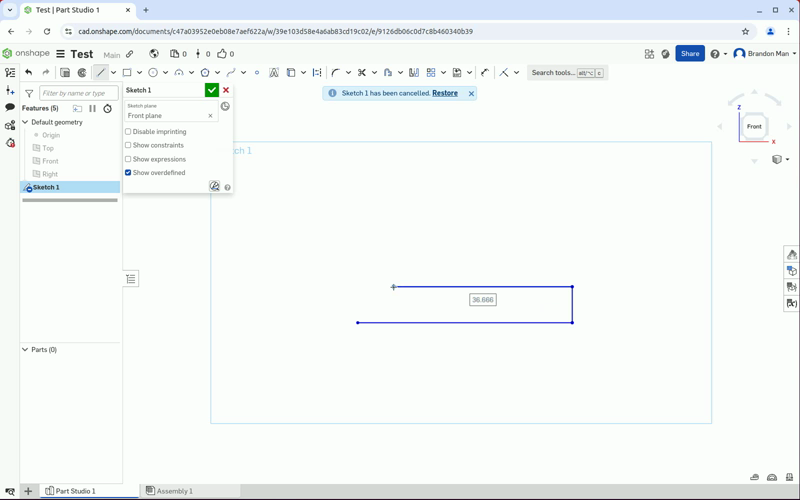
mouse_move(423, 286)
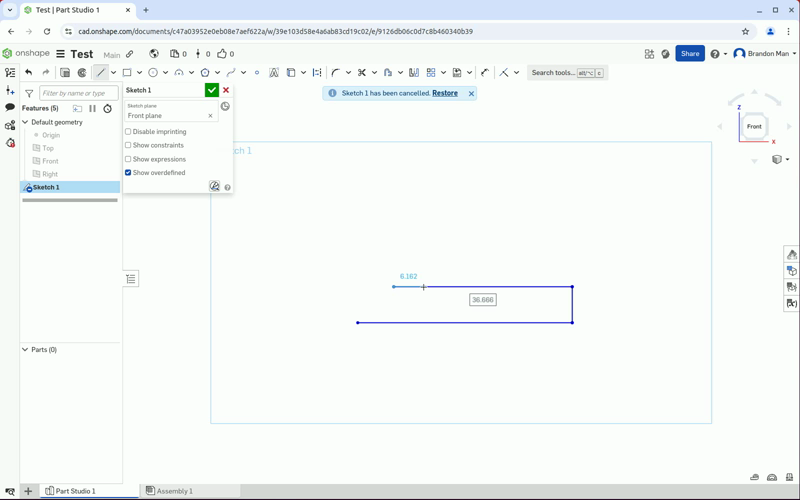
mouse_move(393, 250)
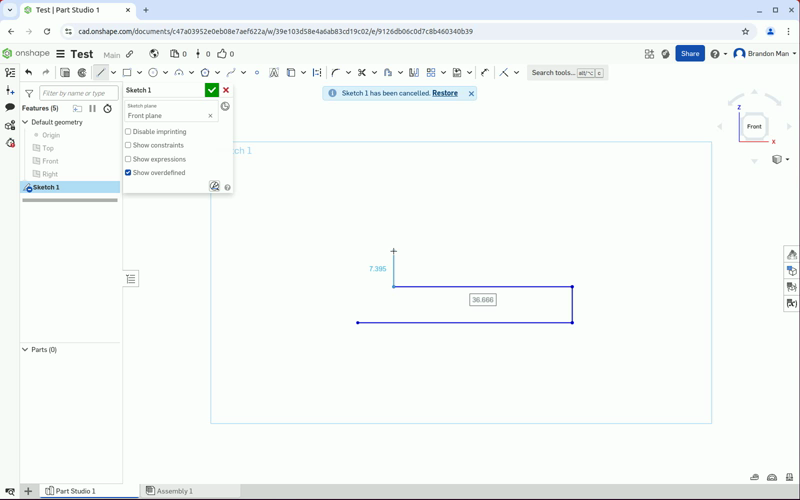
click(393, 250)
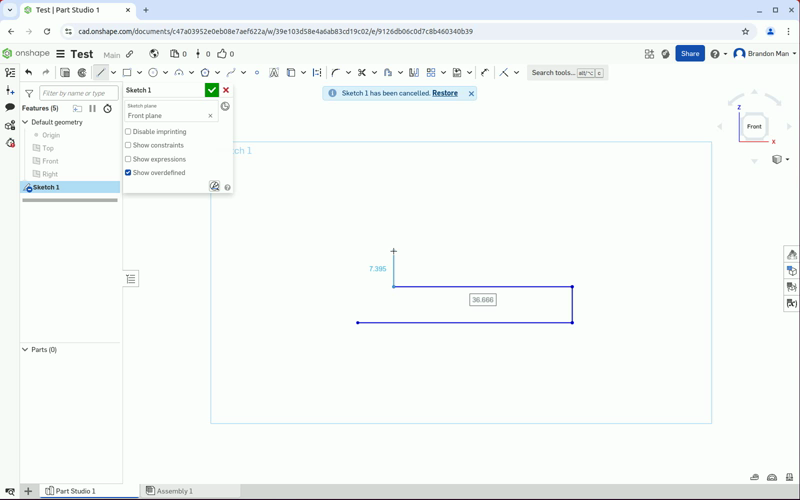
key_up(shift)
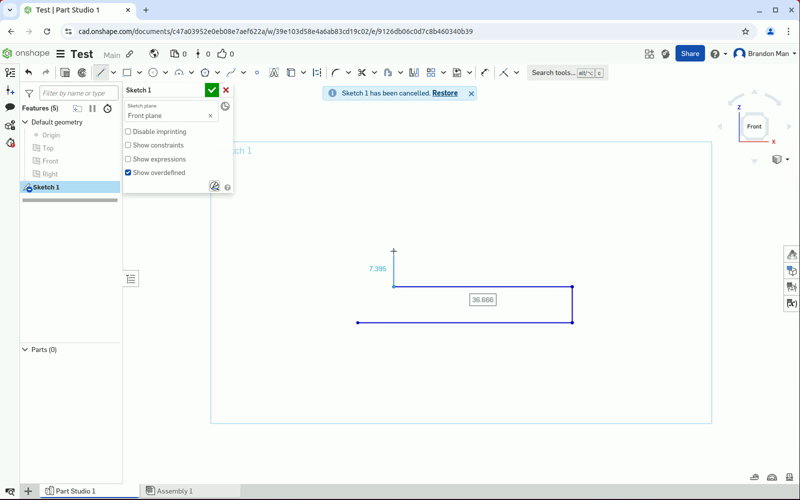
key_down(shift)
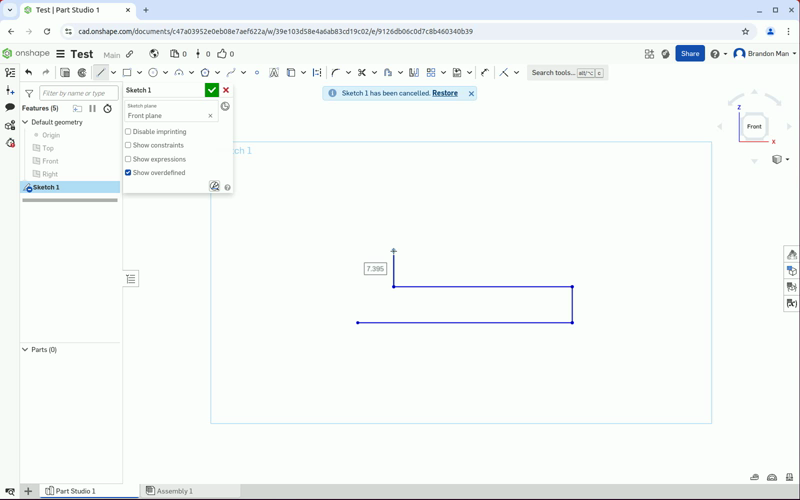
mouse_move(423, 250)
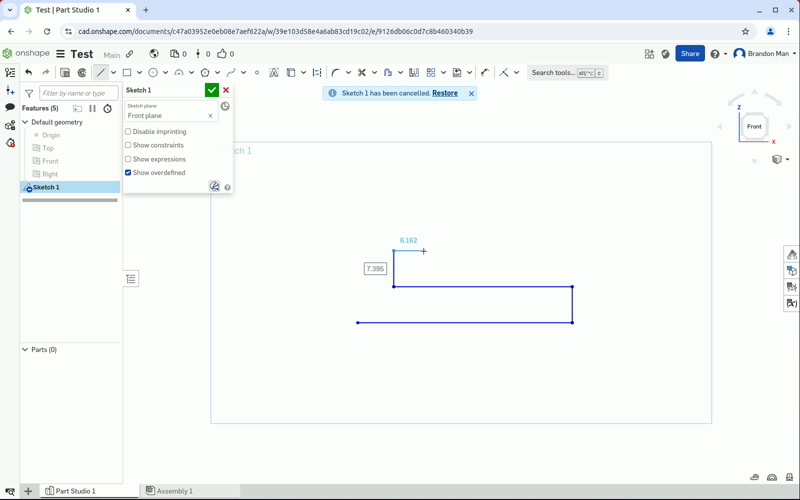
mouse_move(357, 250)
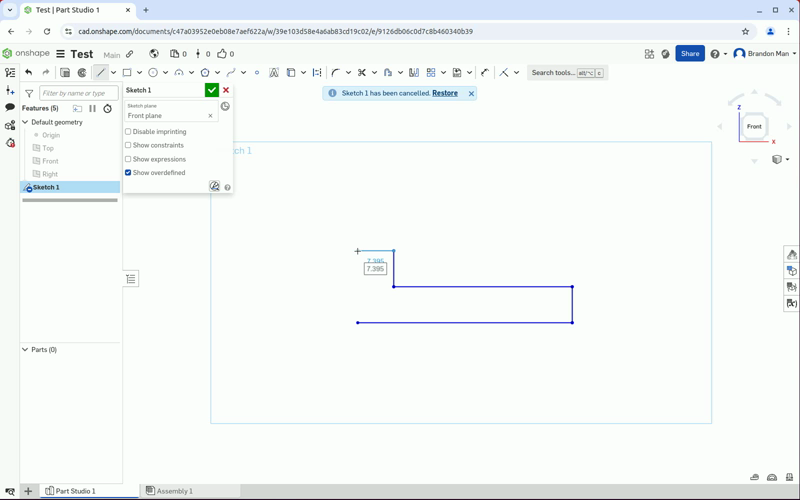
click(357, 250)
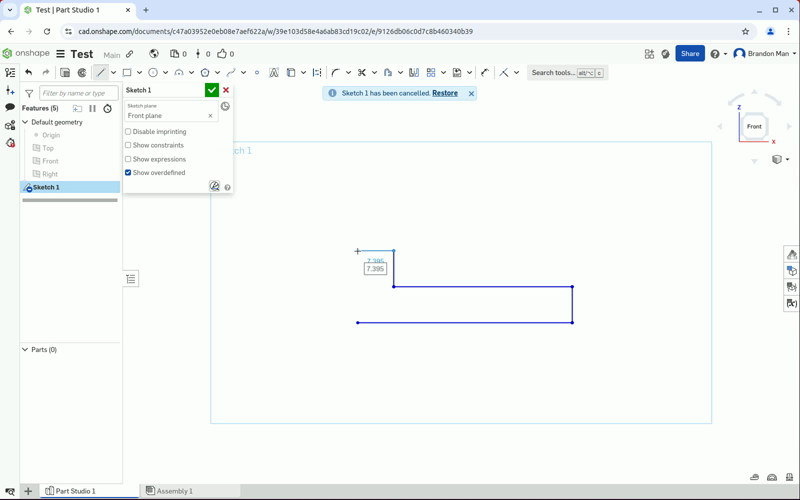
key_up(shift)
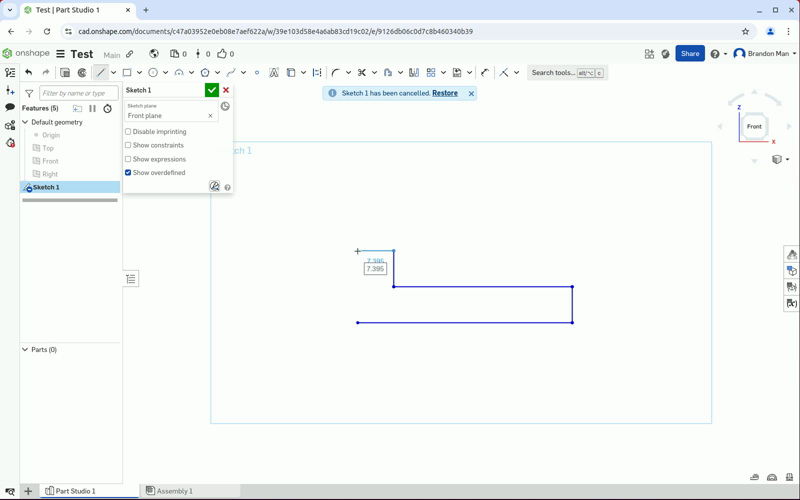
key_down(shift)
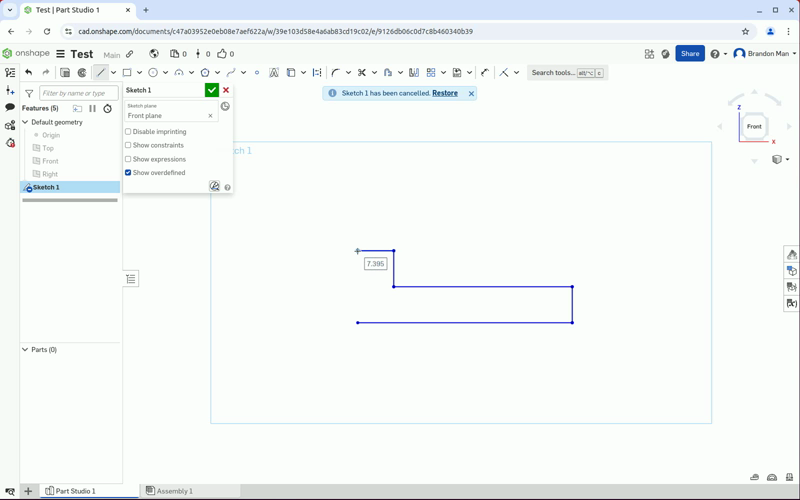
mouse_move(357, 322)
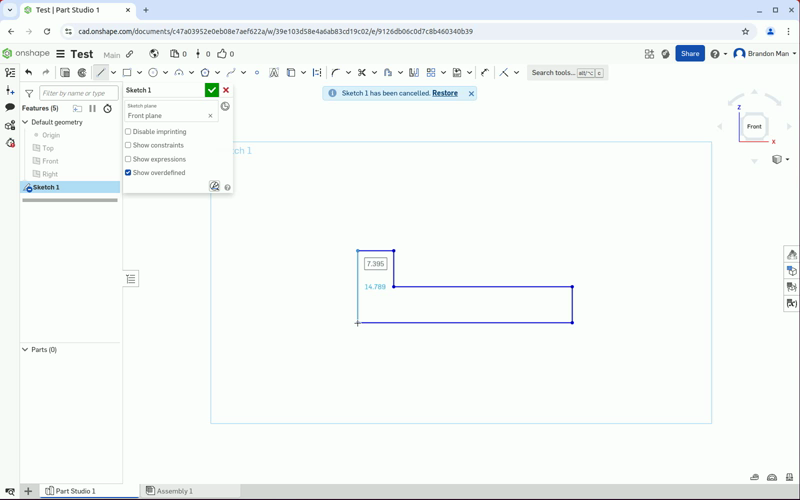
key_up(shift)
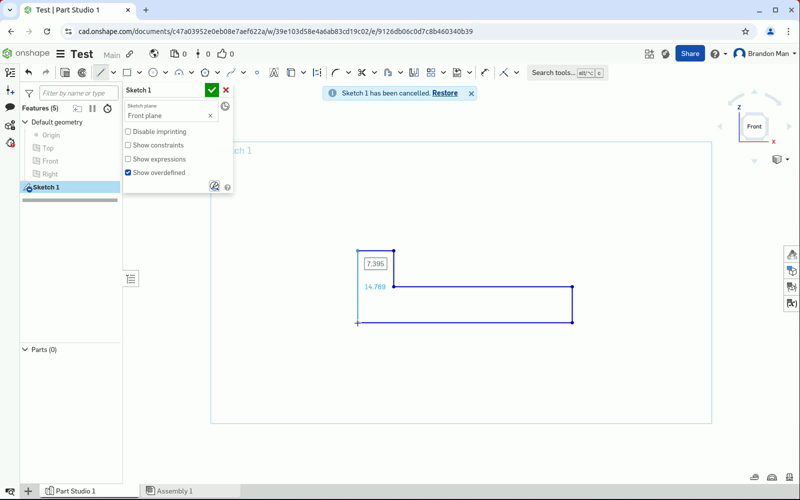
click(357, 322)
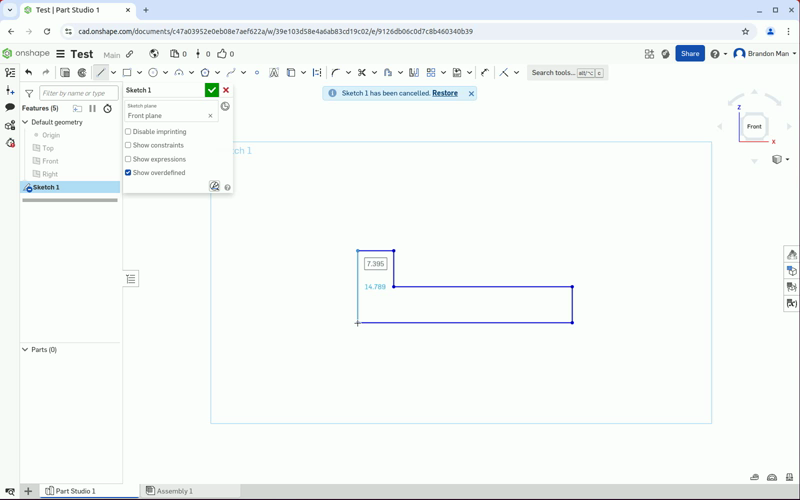
key(esc)
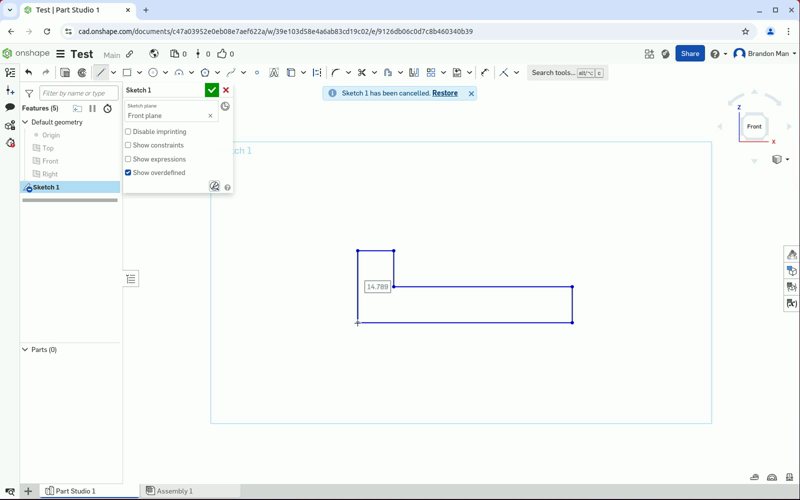
mouse_move(557, 311)
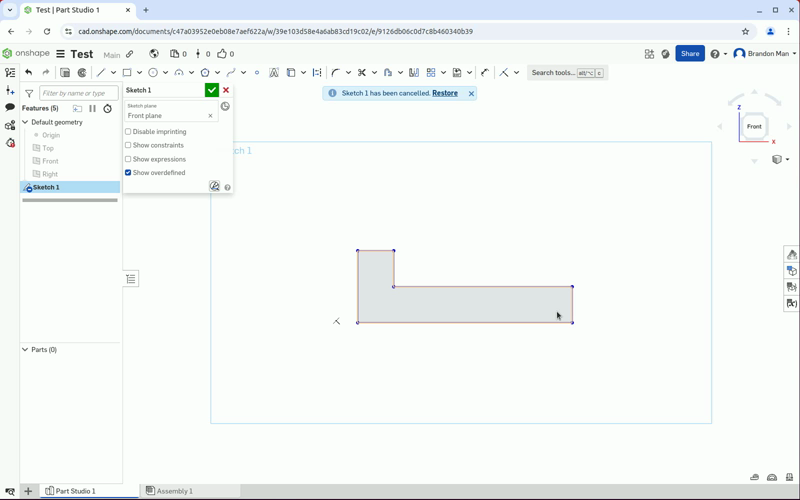
click(557, 311)
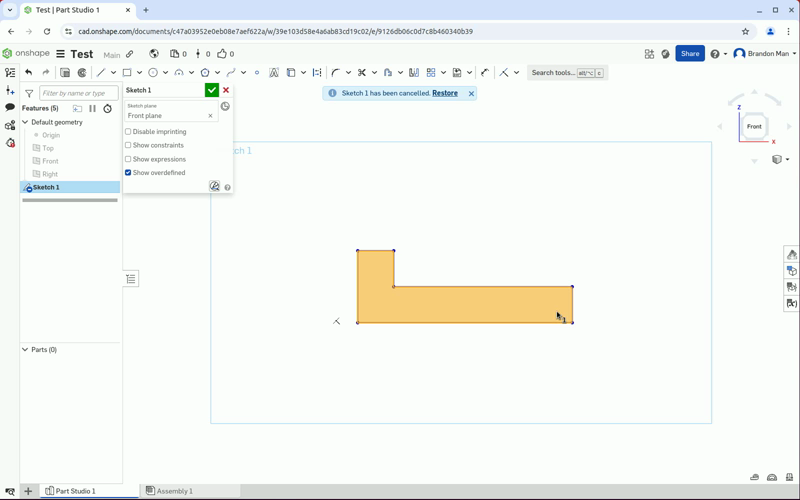
mouse_move(73, 352)
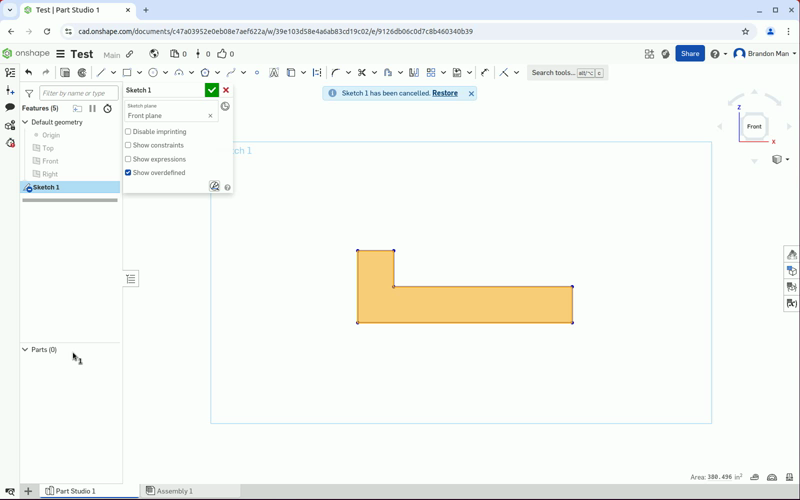
key(shift+y)
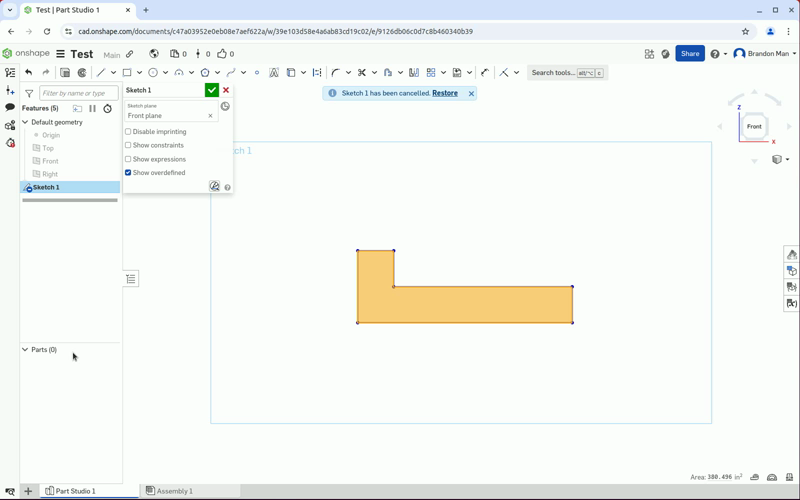
key(shift+e)
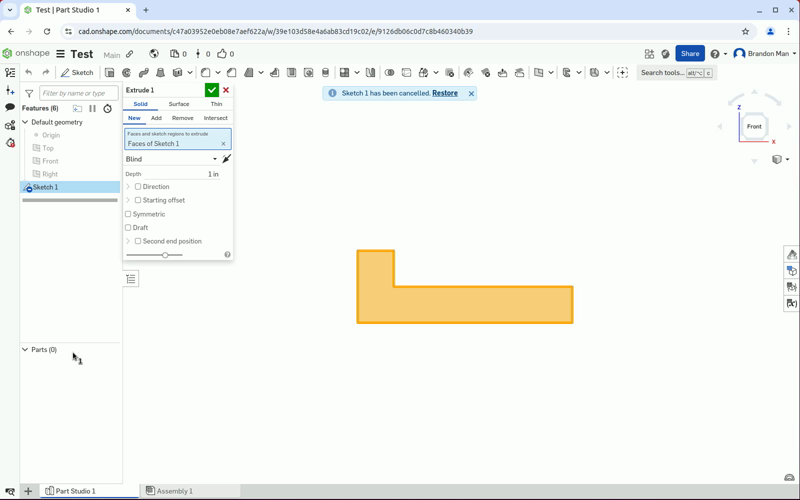
mouse_move(143, 106)
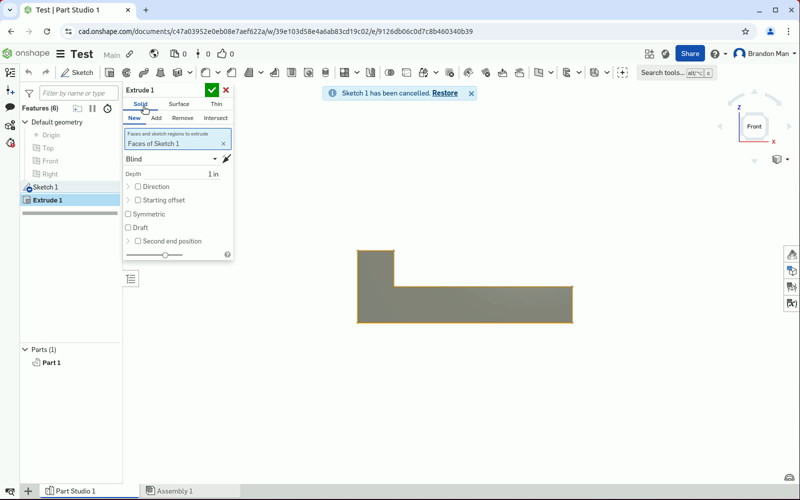
click(143, 106)
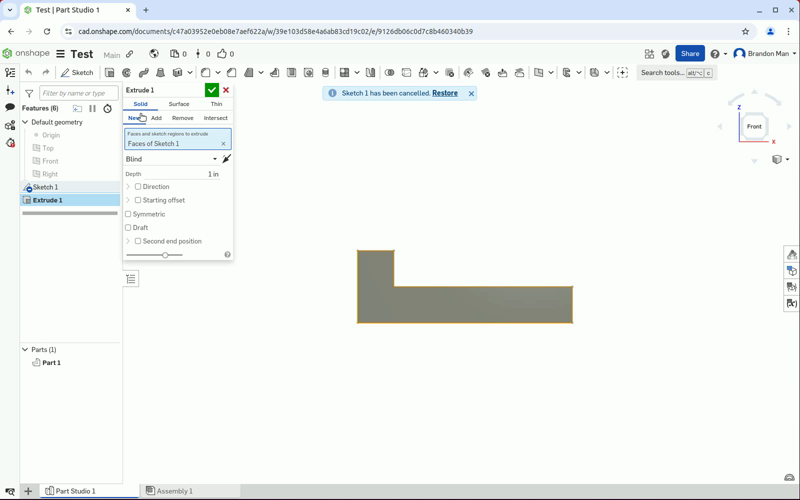
mouse_move(137, 120)
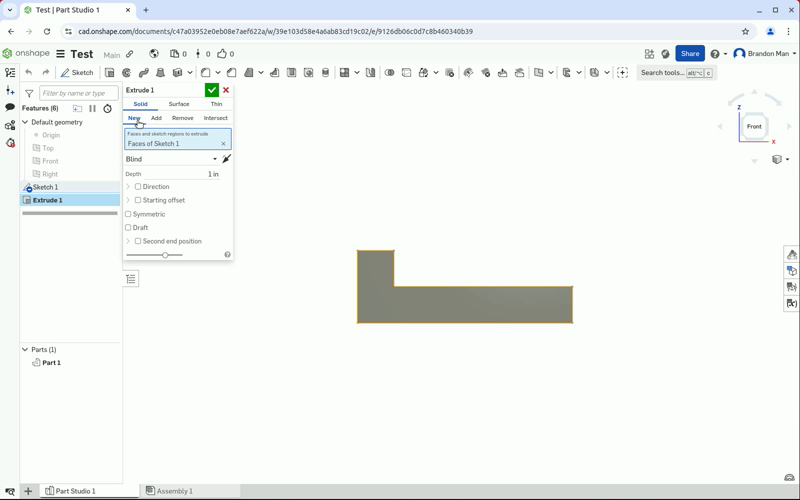
click(137, 120)
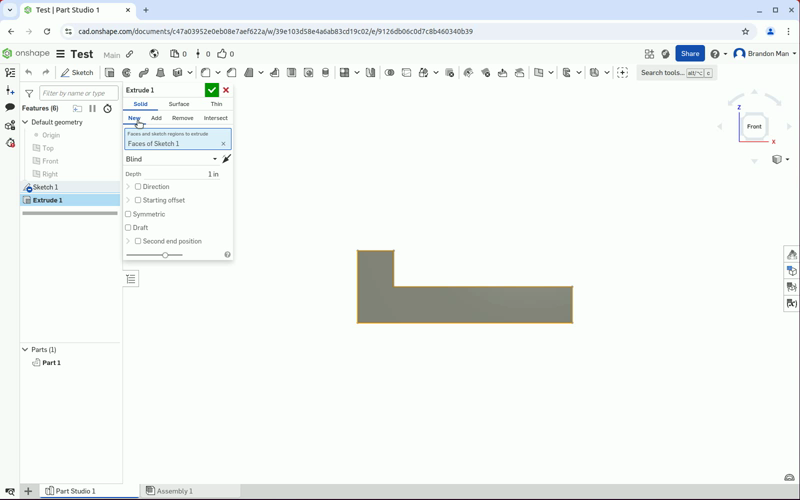
key(tab, 4)
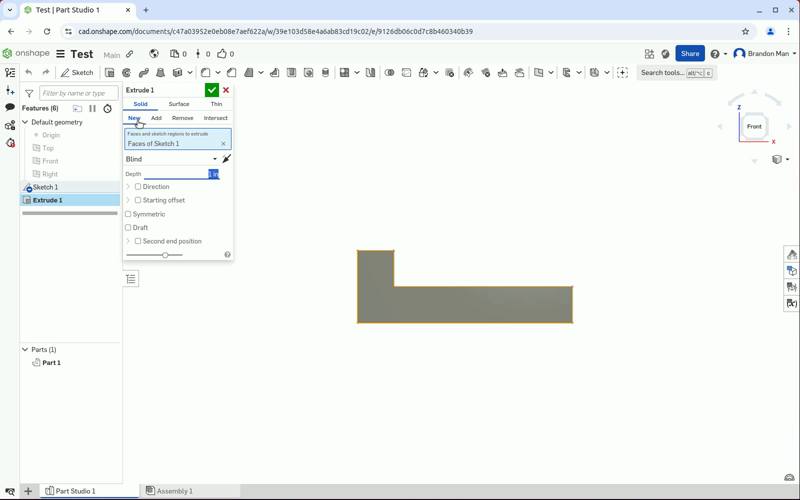
text(-14.683)
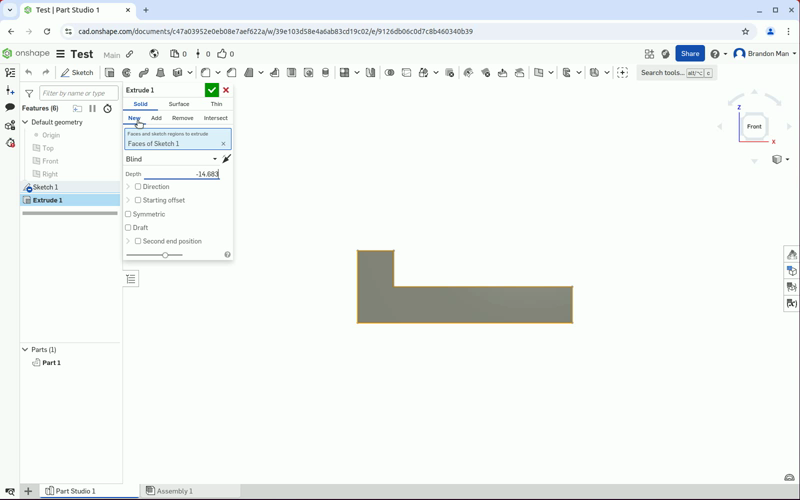
key(enter)
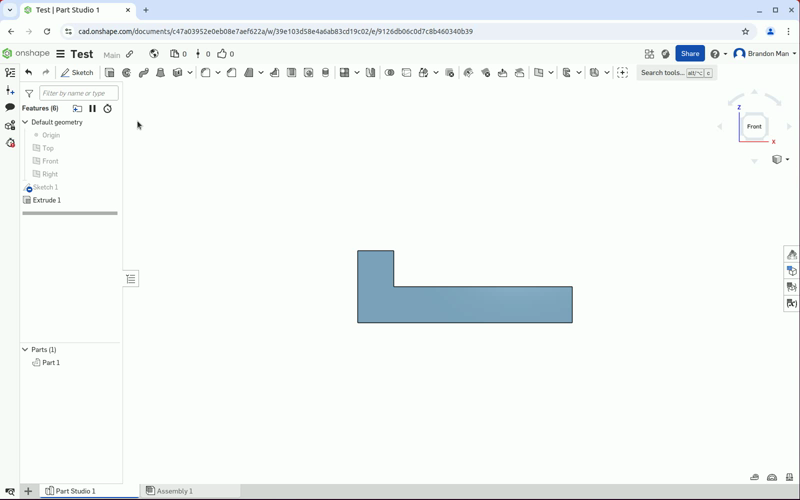
key(shift+h)
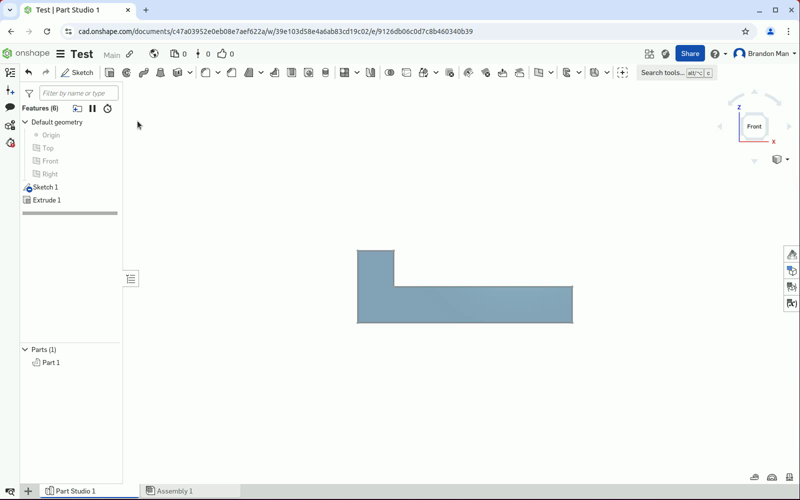
key(shift+h)
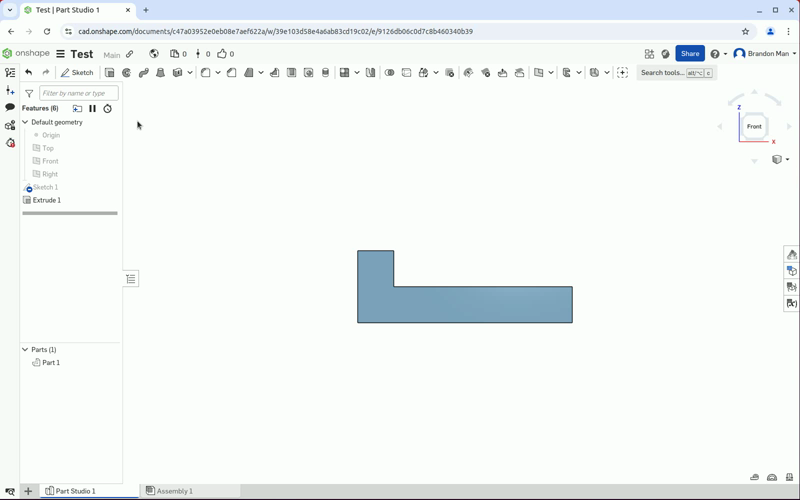
mouse_move(73, 189)
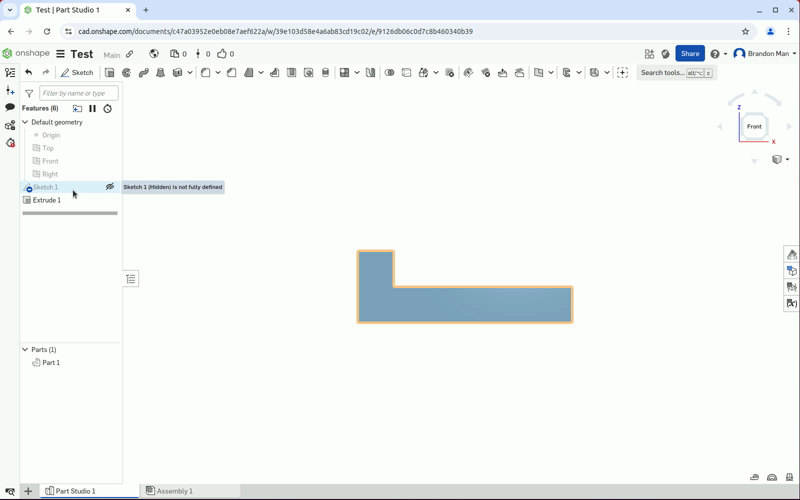
click(73, 189)
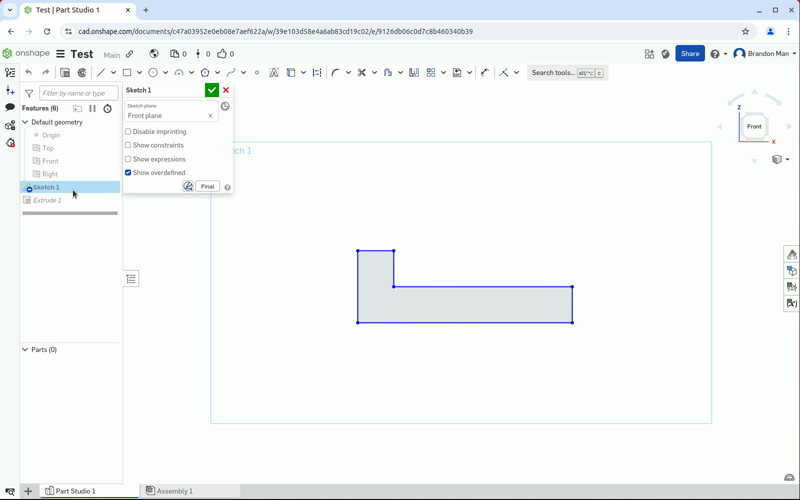
mouse_move(229, 92)
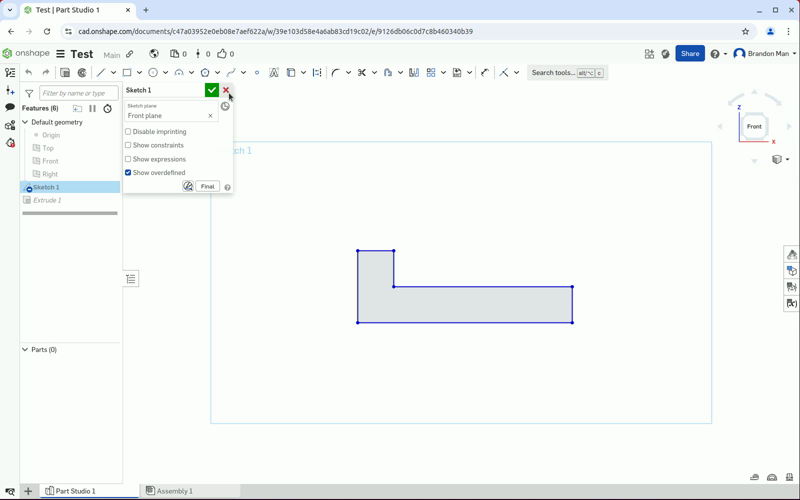
click(229, 92)
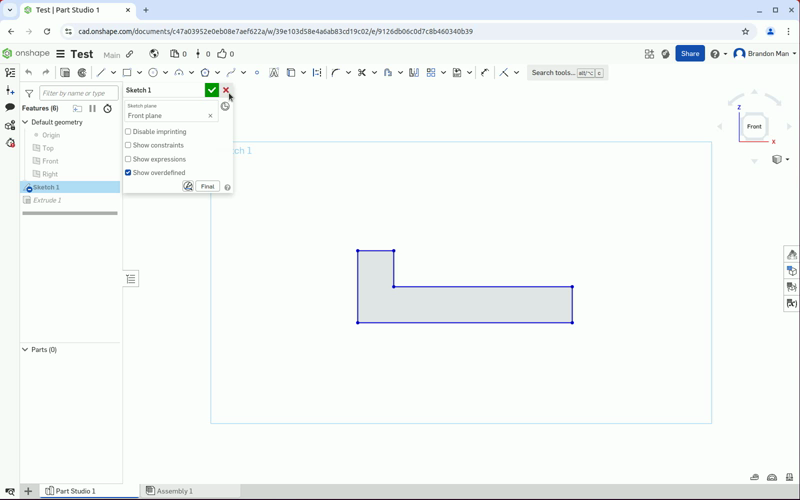
key(shift+s)
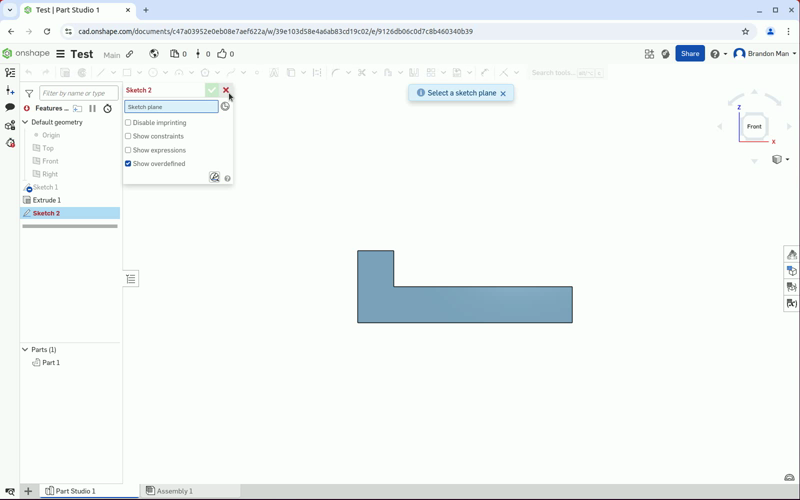
mouse_move(73, 163)
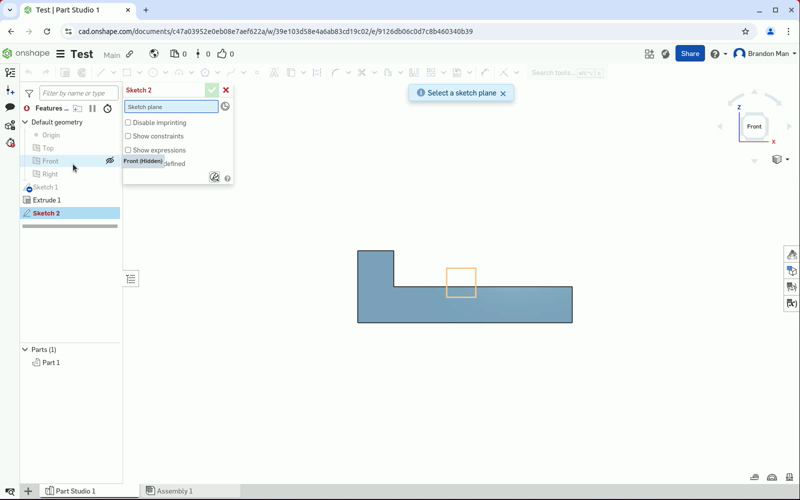
click(73, 163)
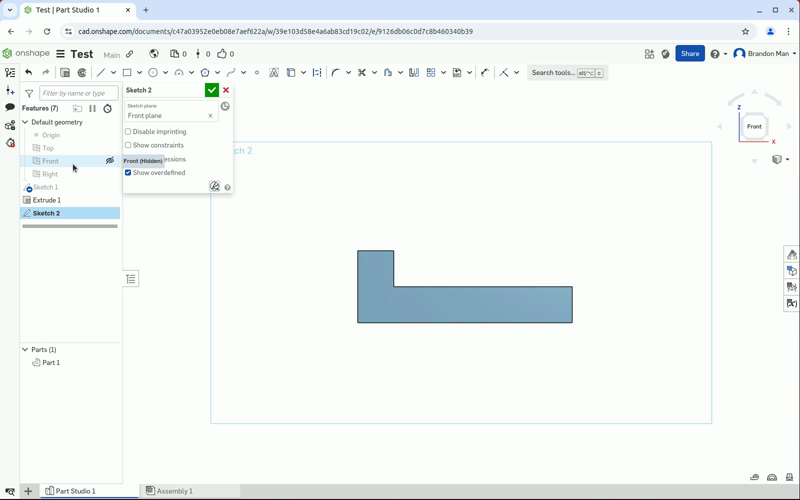
mouse_move(73, 352)
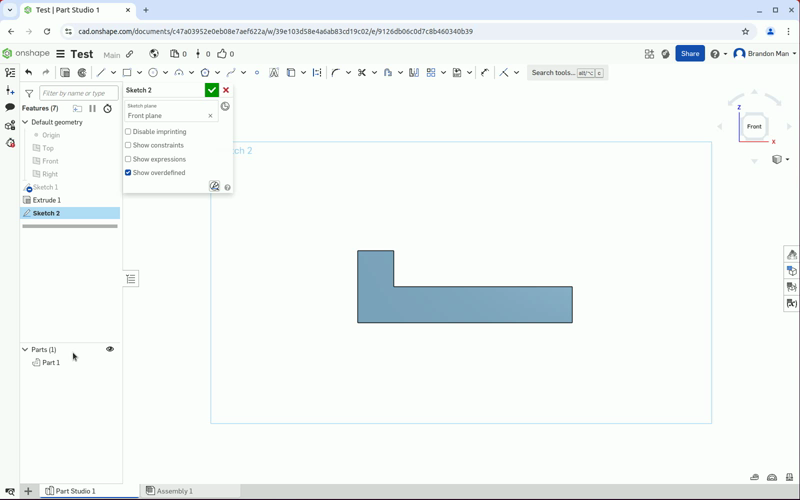
key(y)
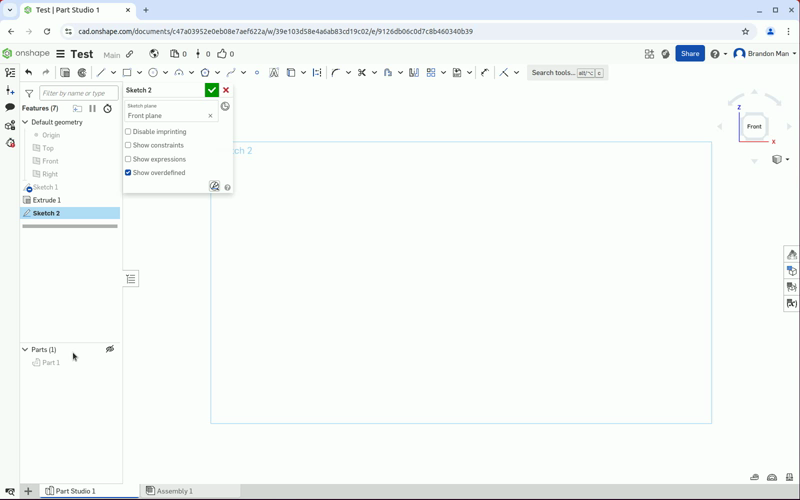
key(l)
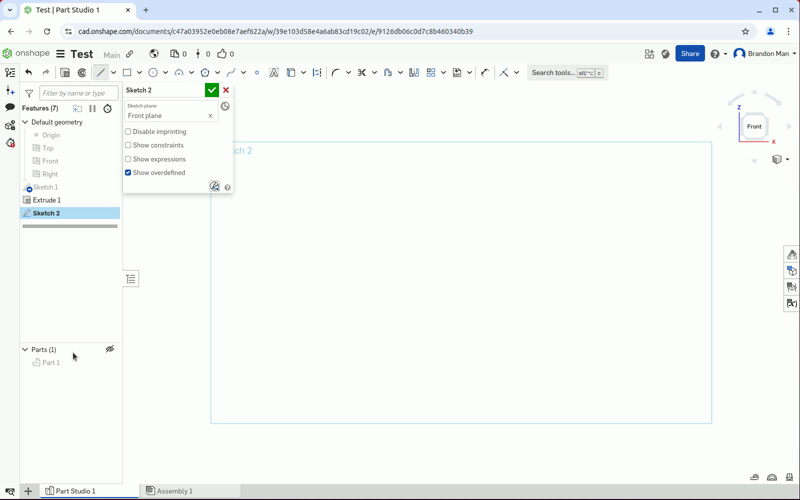
key_down(shift)
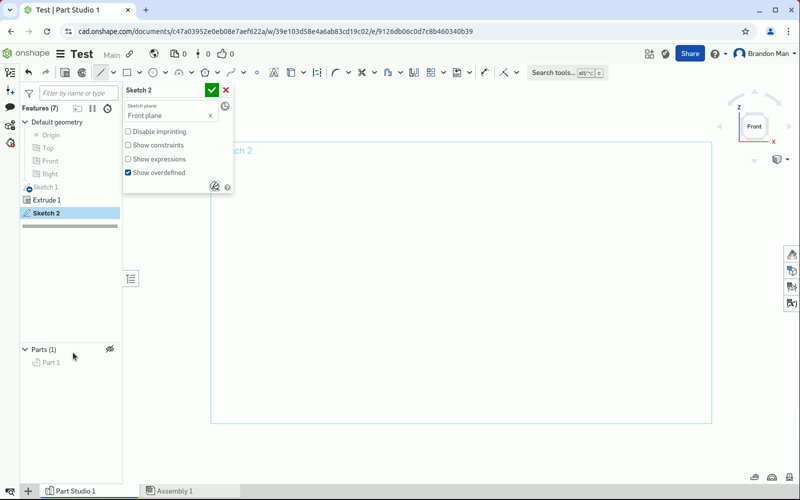
mouse_move(392, 286)
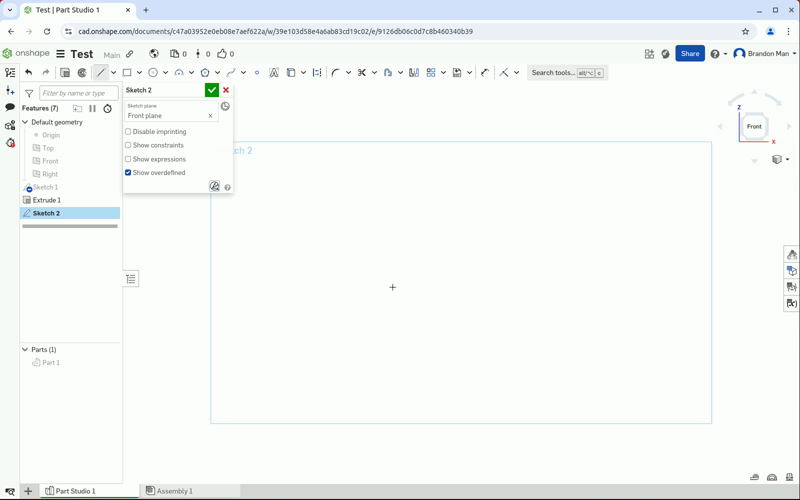
click(392, 286)
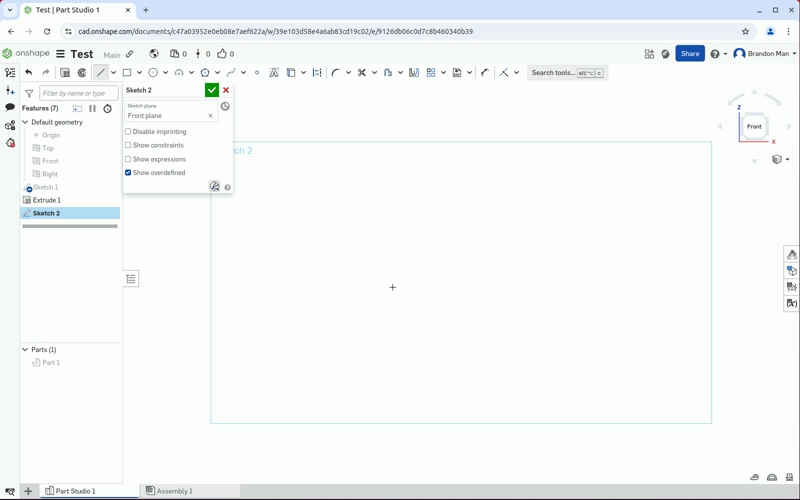
key_up(shift)
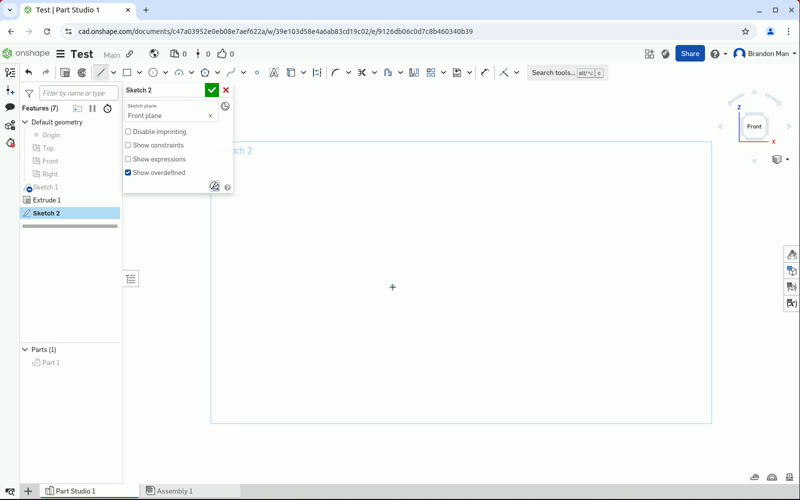
key_down(shift)
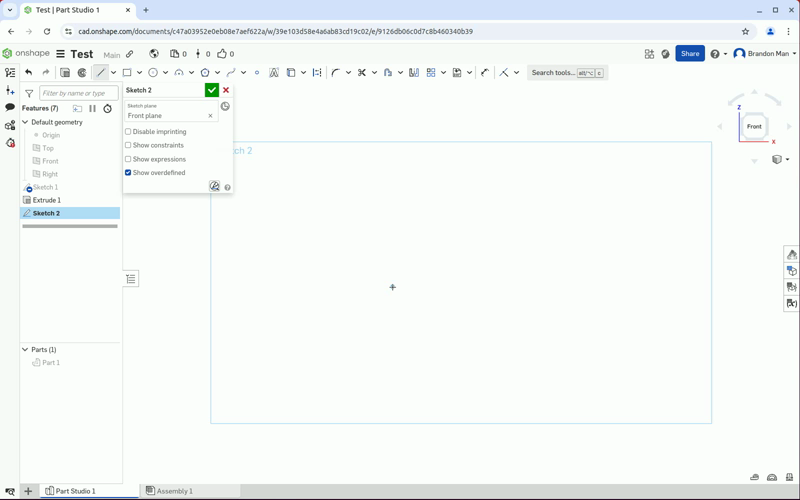
mouse_move(572, 286)
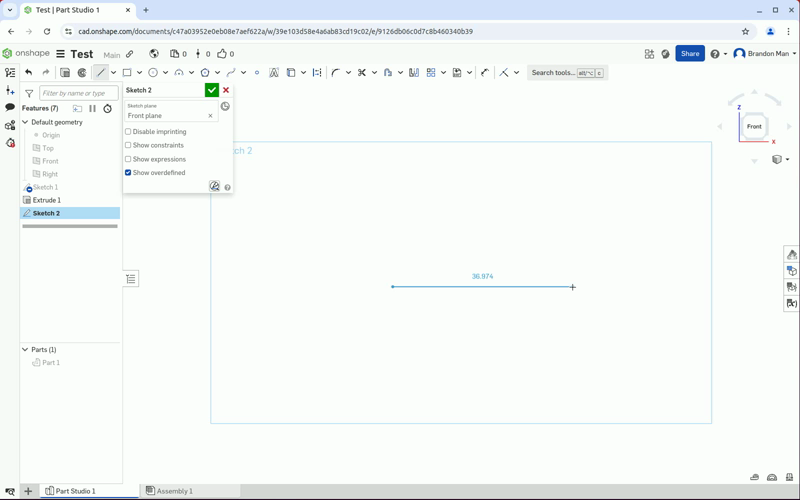
click(572, 286)
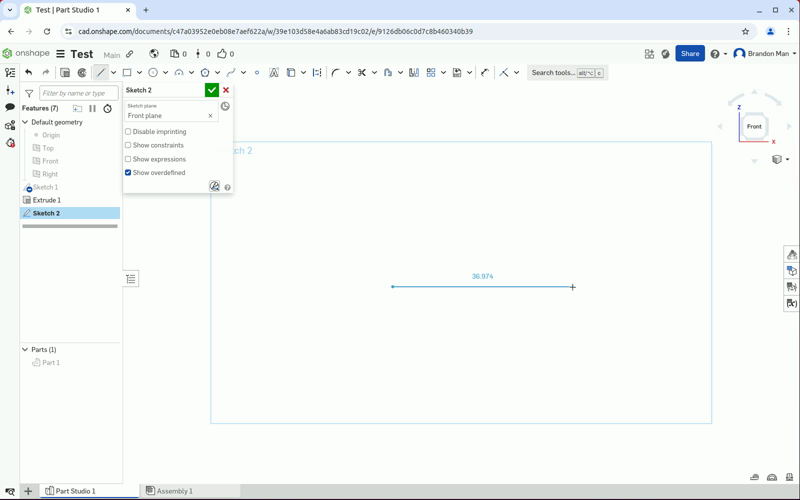
key_up(shift)
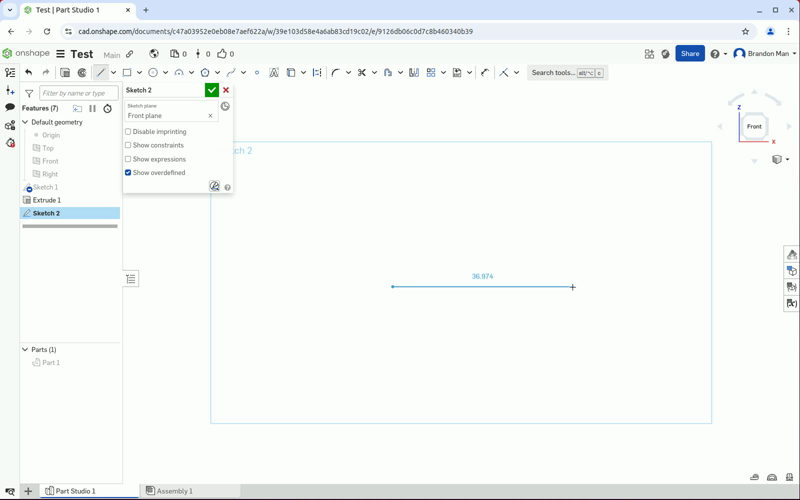
key_down(shift)
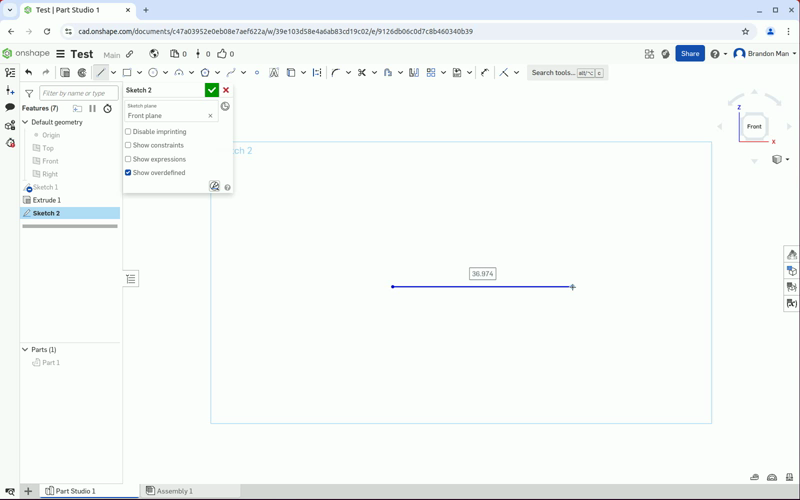
mouse_move(392, 250)
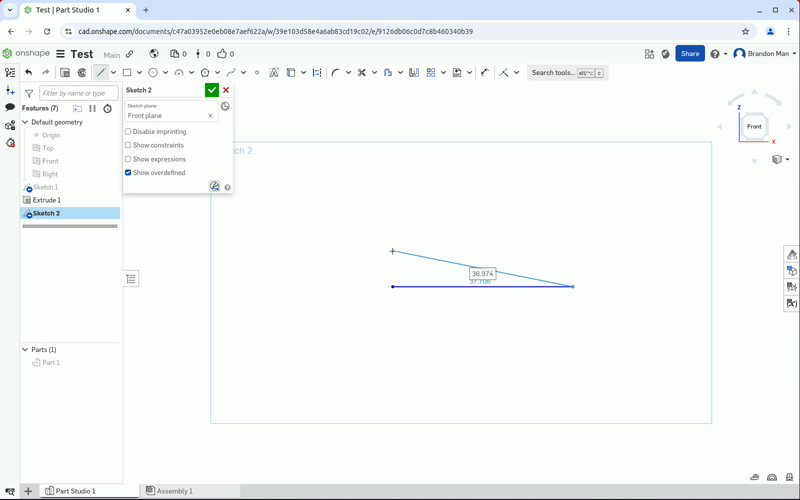
click(392, 250)
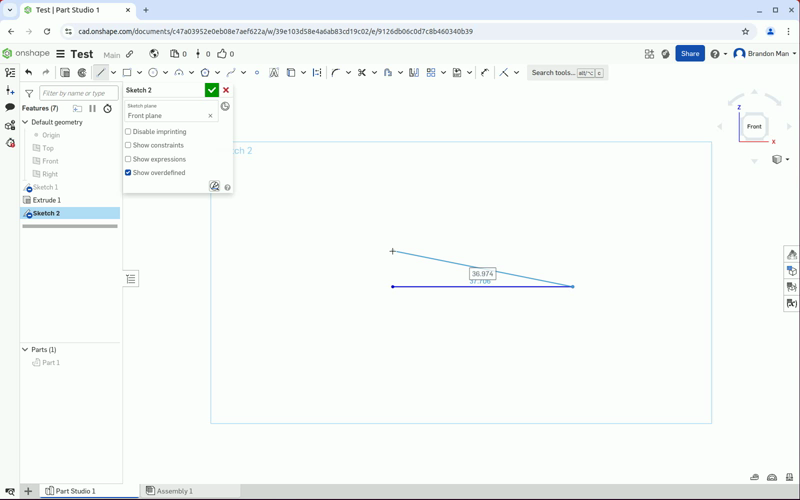
key_up(shift)
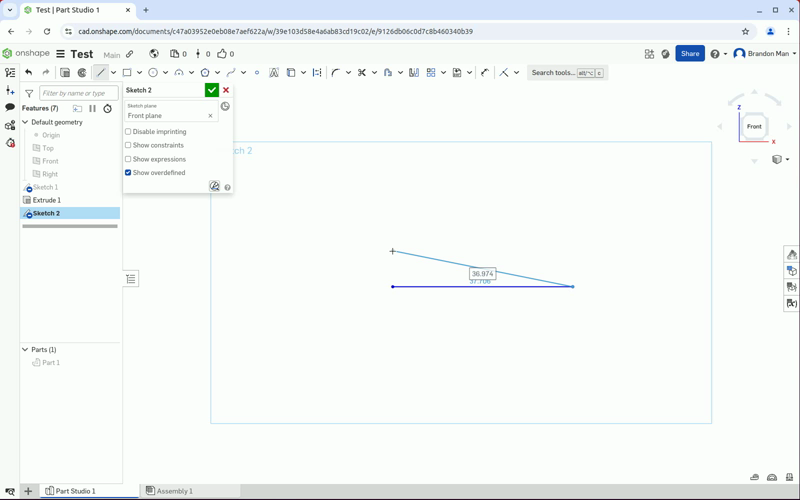
mouse_move(422, 250)
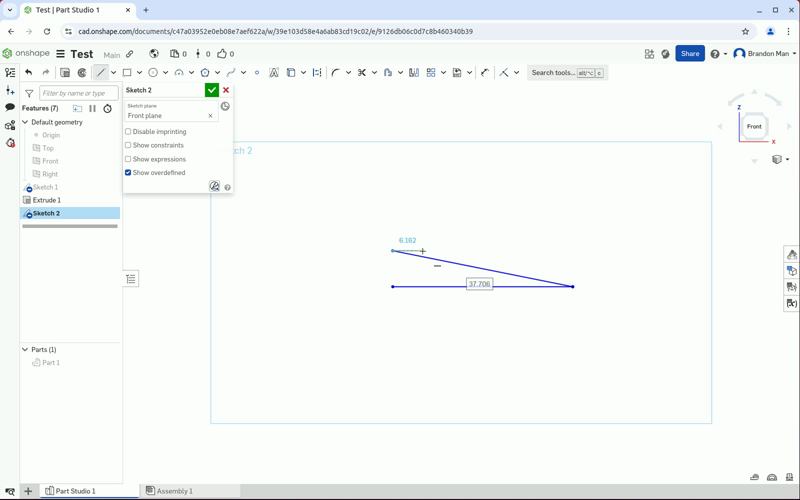
key_down(shift)
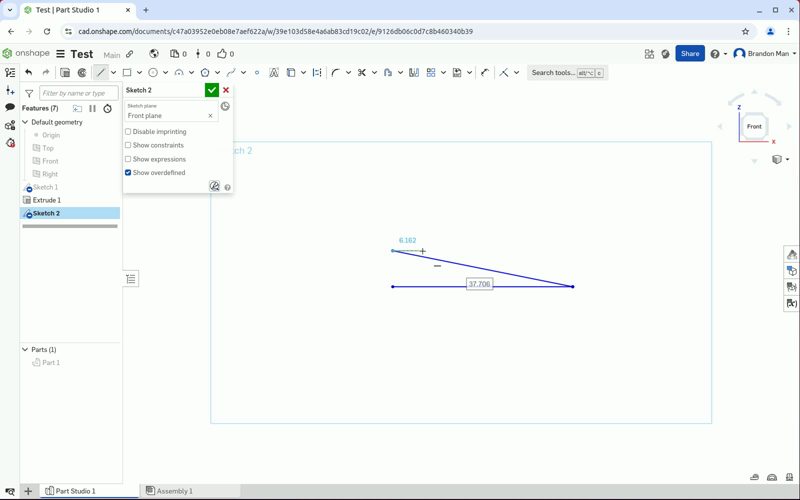
mouse_move(392, 286)
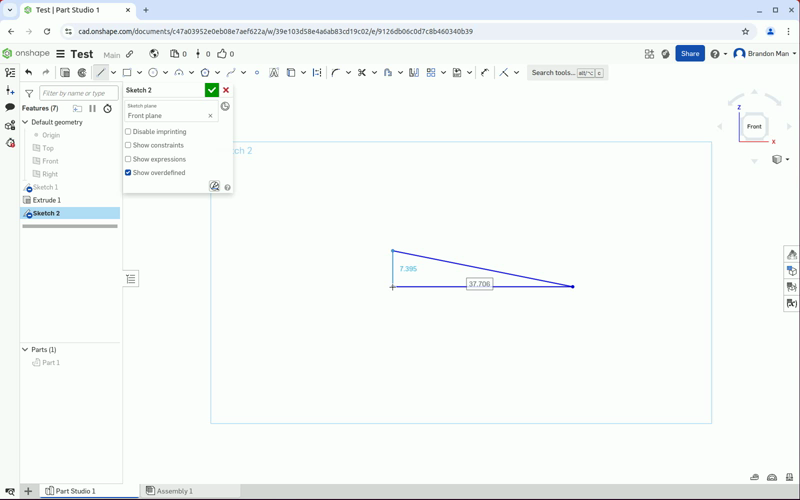
key_up(shift)
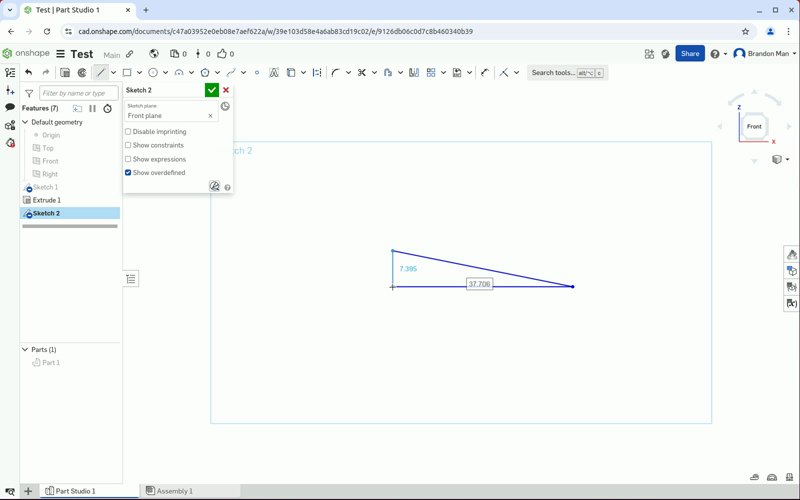
click(392, 286)
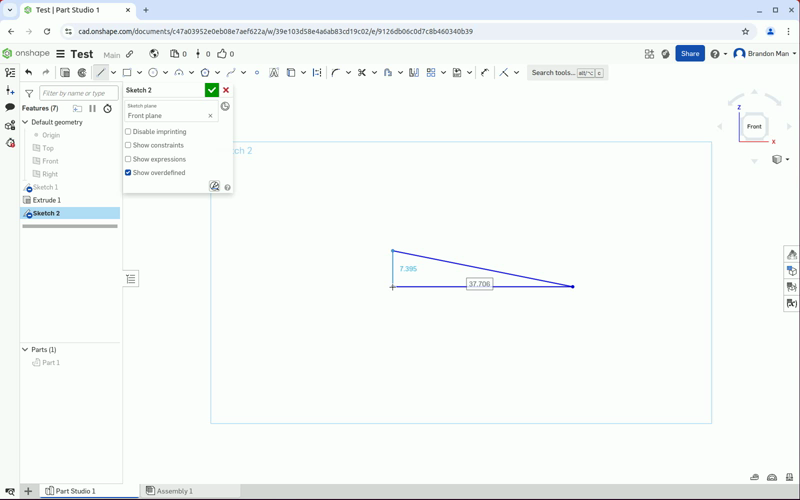
key(esc)
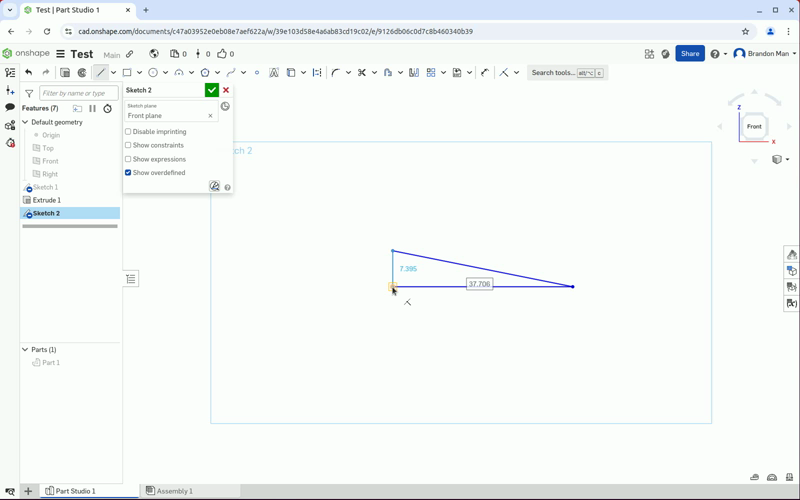
mouse_move(426, 270)
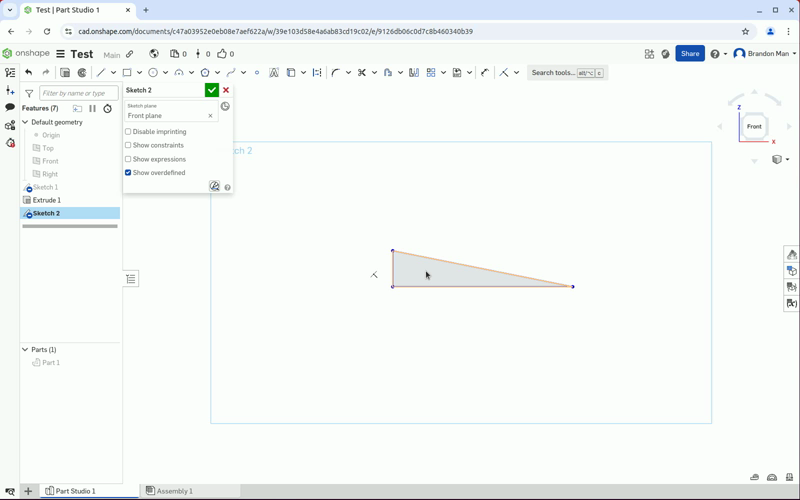
click(426, 270)
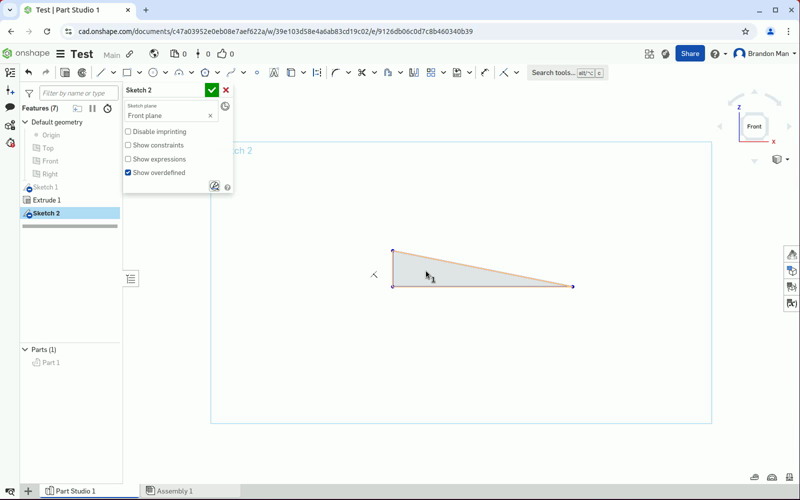
mouse_move(73, 352)
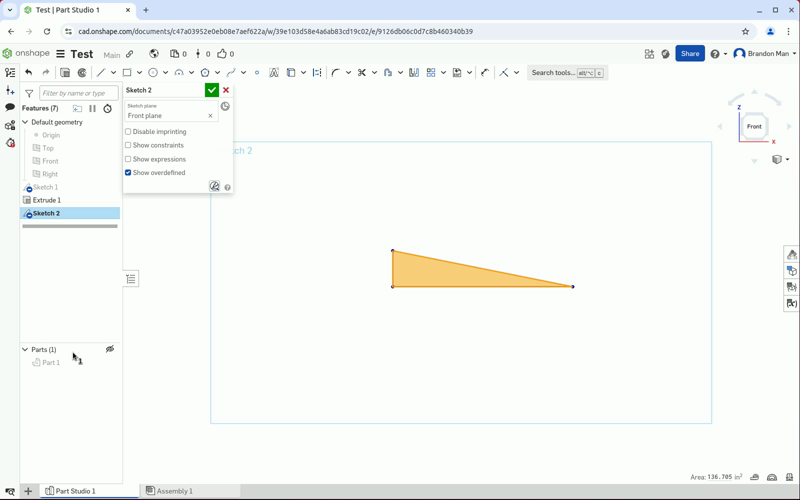
key(shift+y)
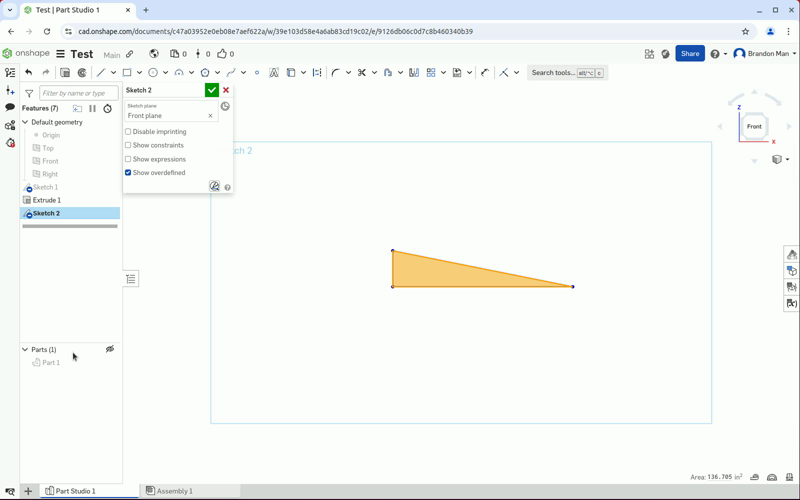
key(shift+e)
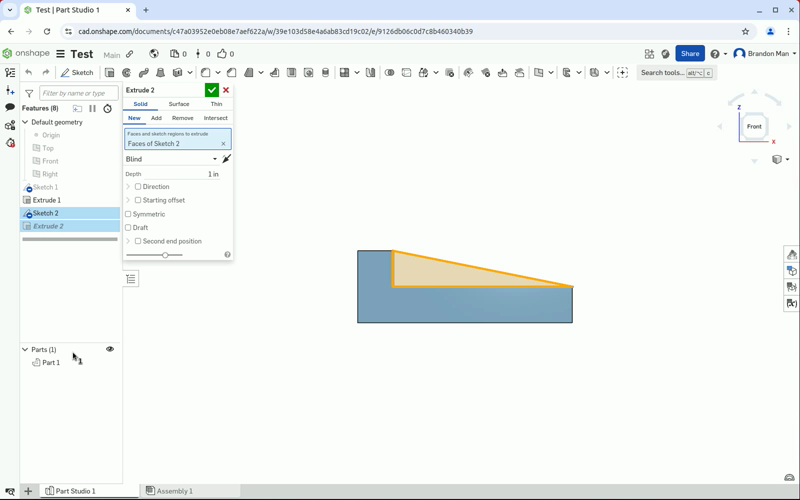
mouse_move(143, 106)
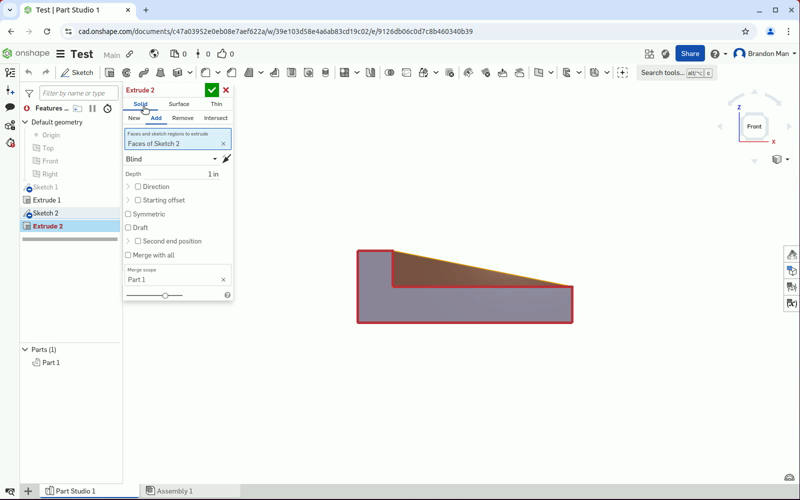
click(143, 106)
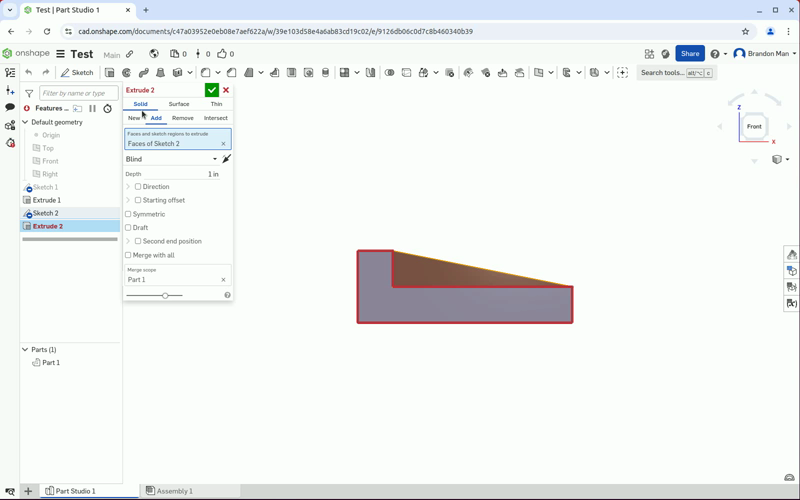
mouse_move(137, 120)
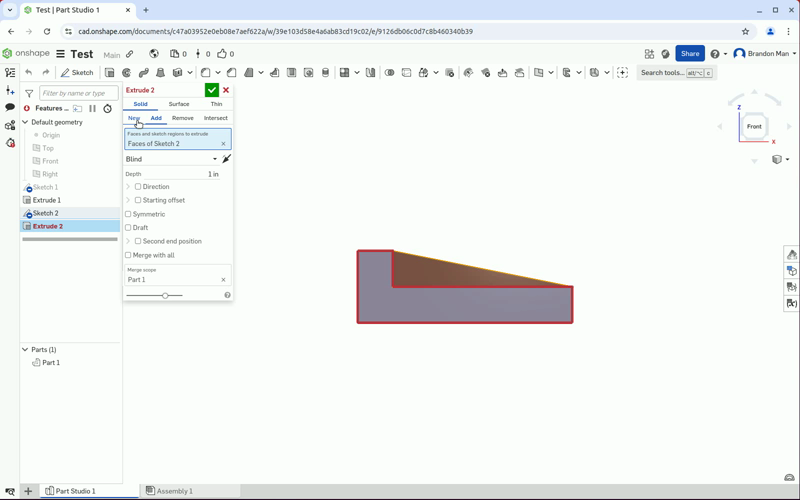
click(137, 120)
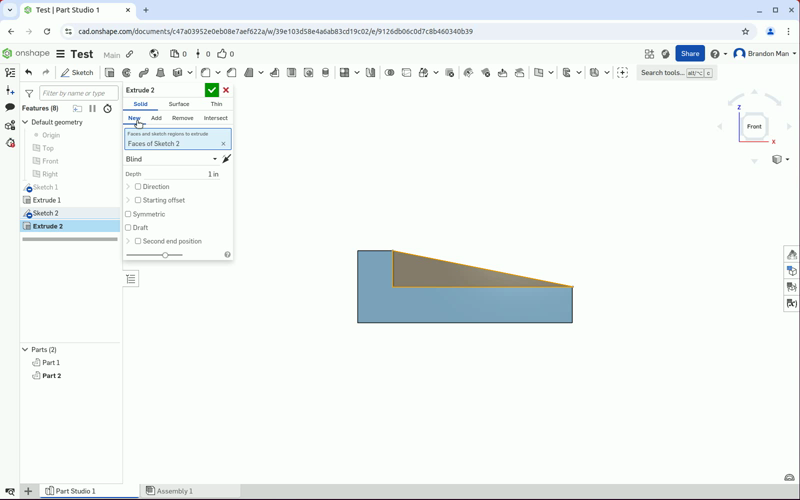
key(tab, 4)
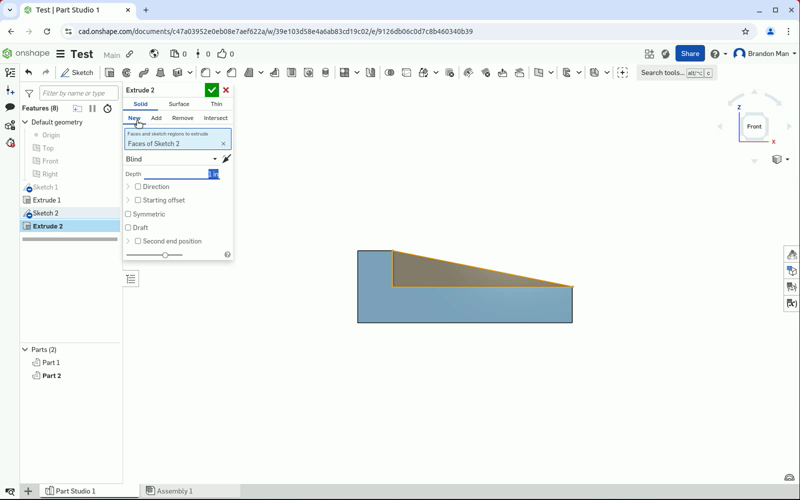
text(-7.462)
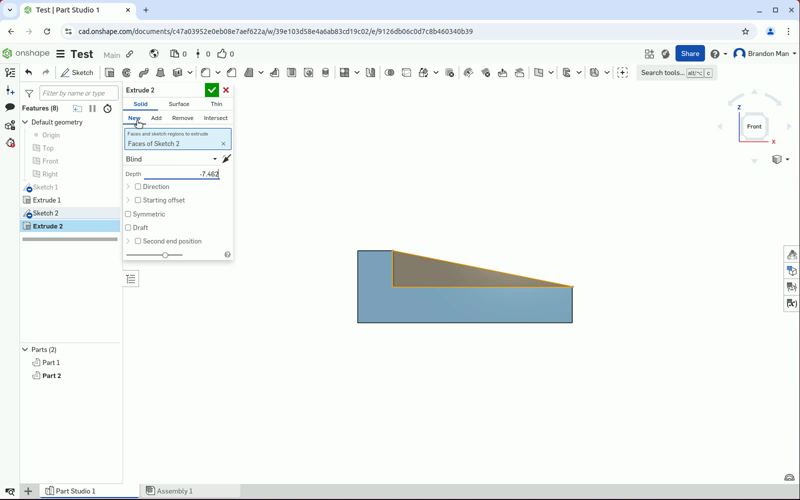
key(enter)
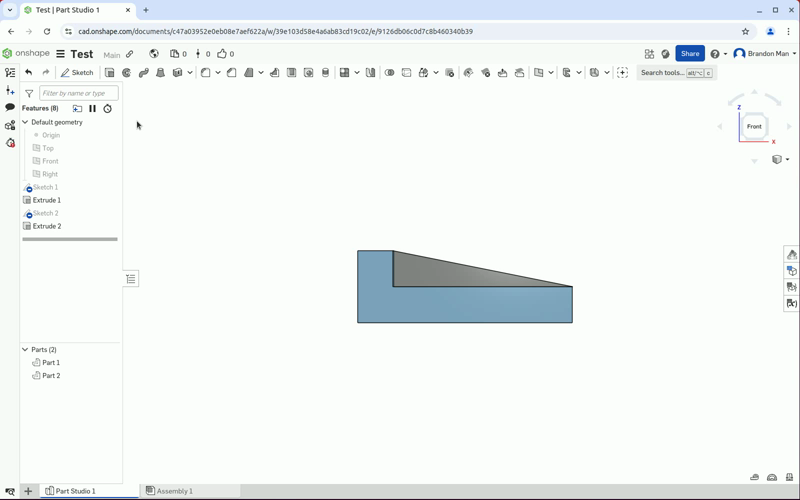
key(shift+h)
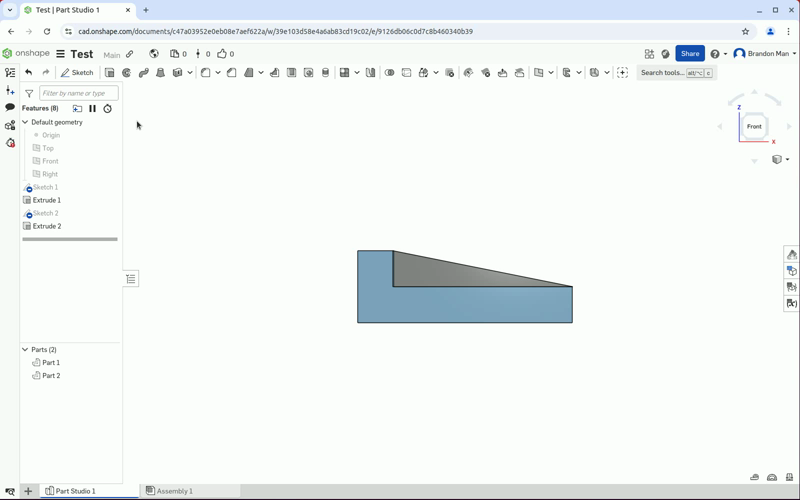
key(shift+h)
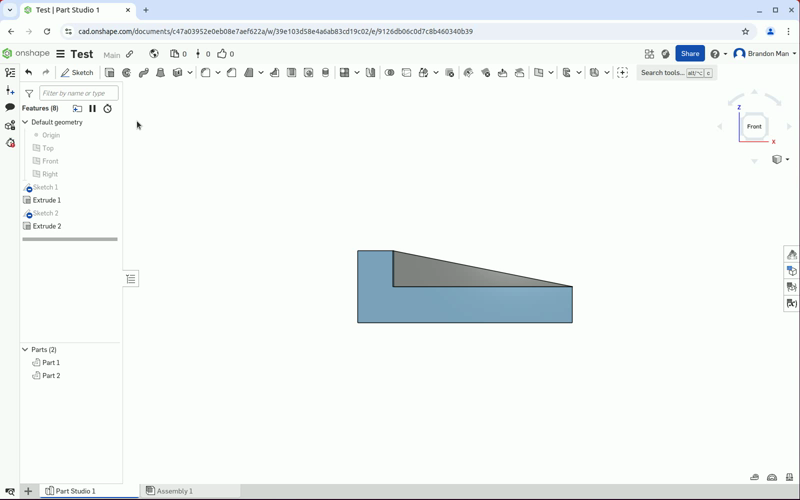
mouse_move(73, 189)
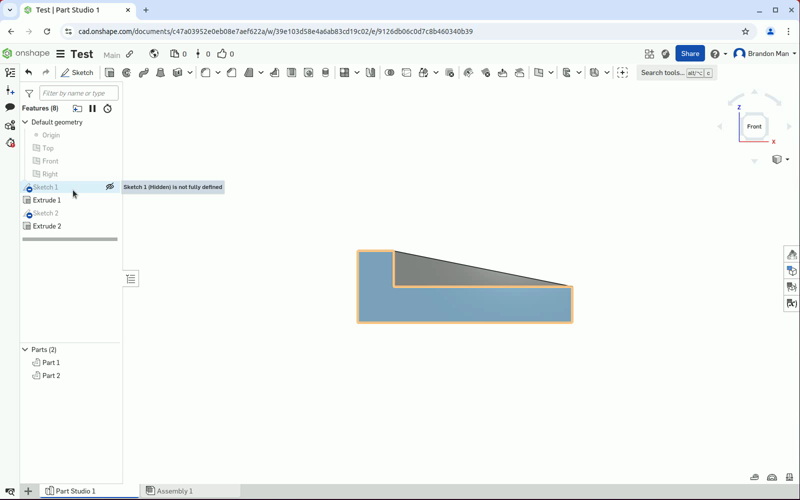
click(73, 189)
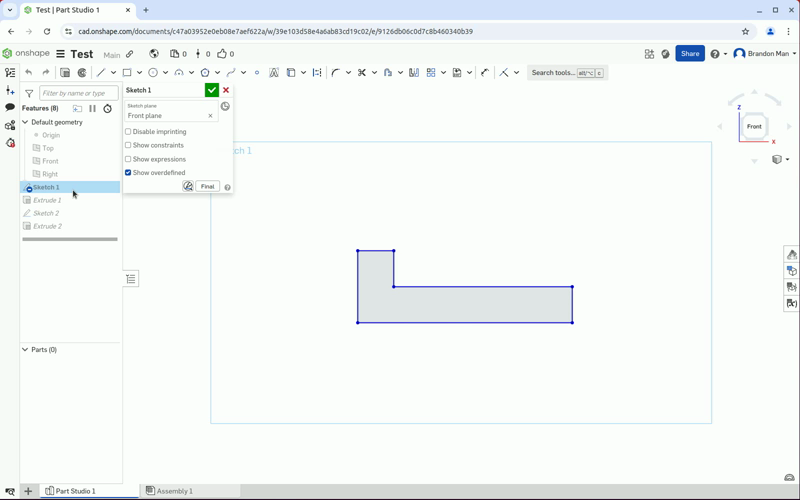
mouse_move(229, 92)
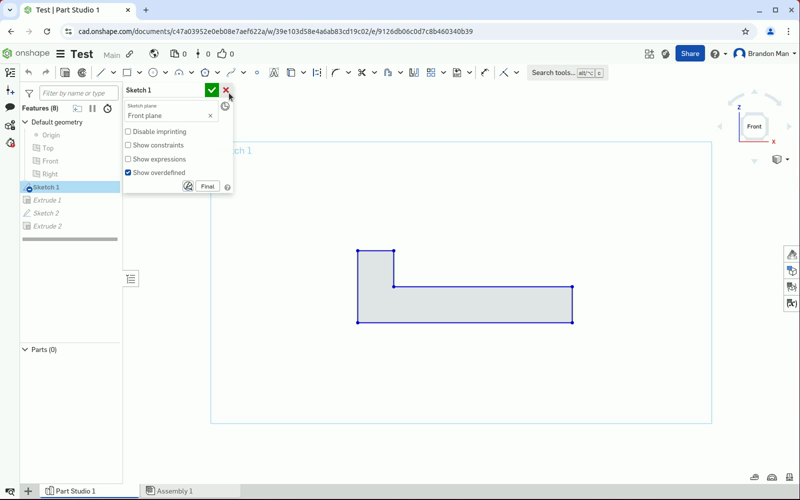
click(229, 92)
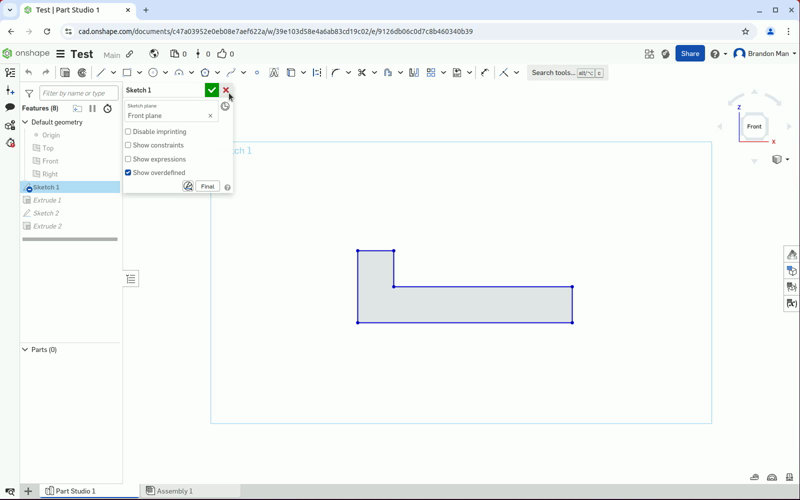
key(shift+s)
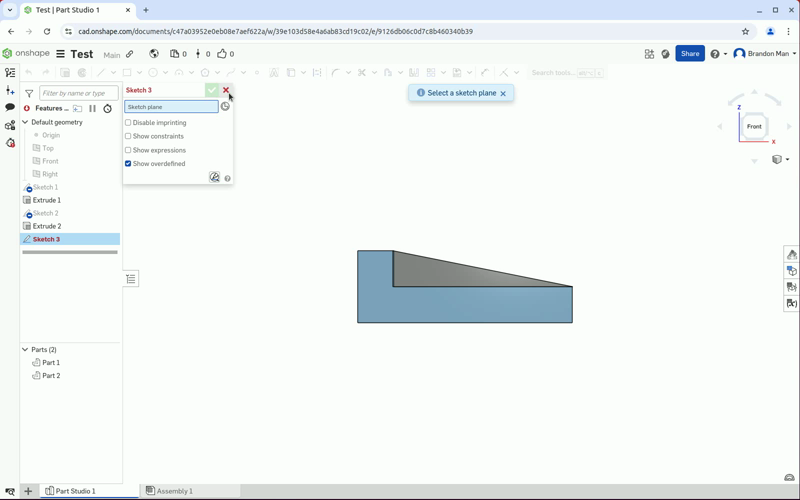
mouse_move(73, 163)
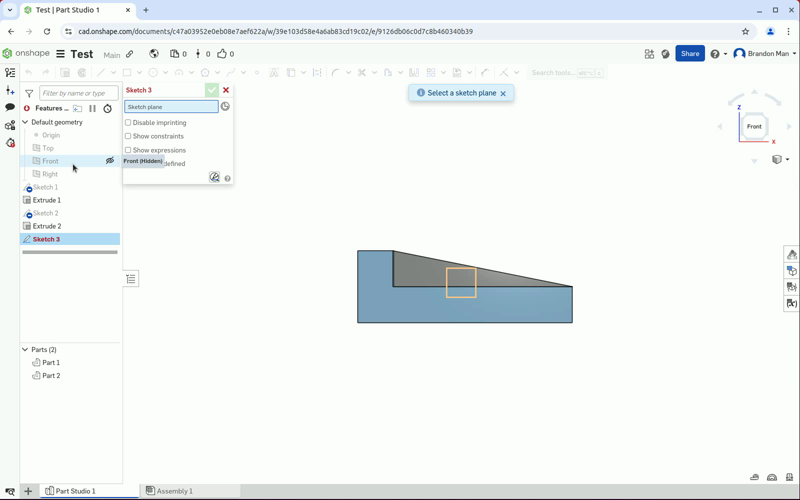
click(73, 163)
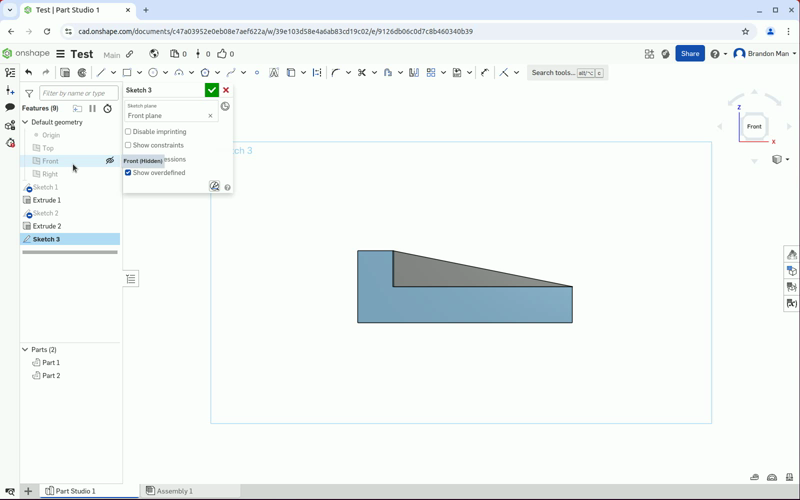
mouse_move(73, 352)
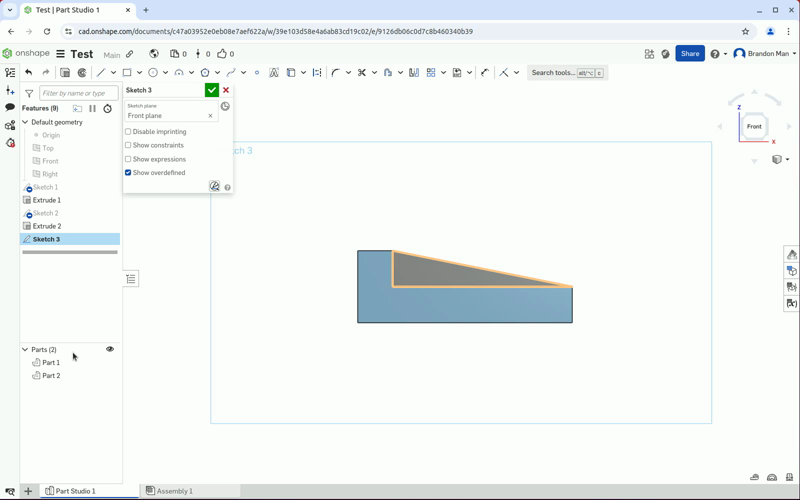
key(y)
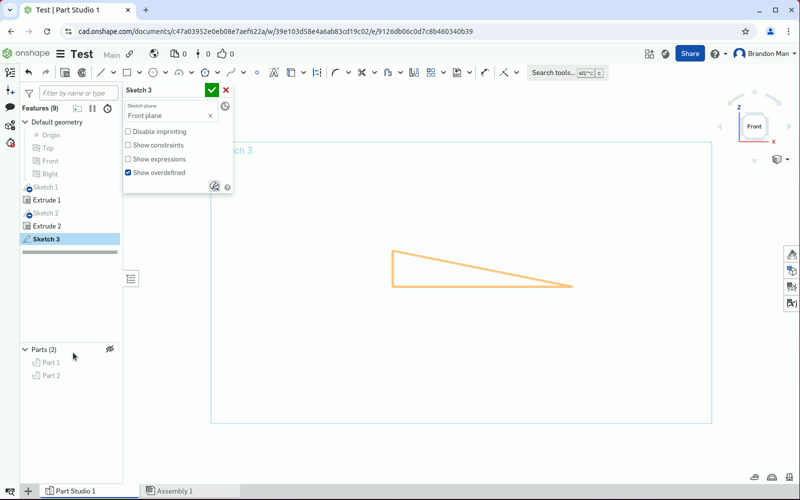
key(l)
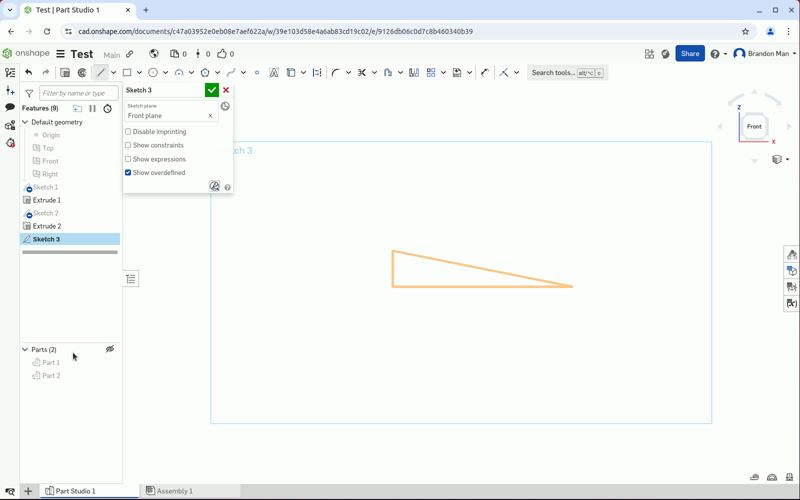
key_down(shift)
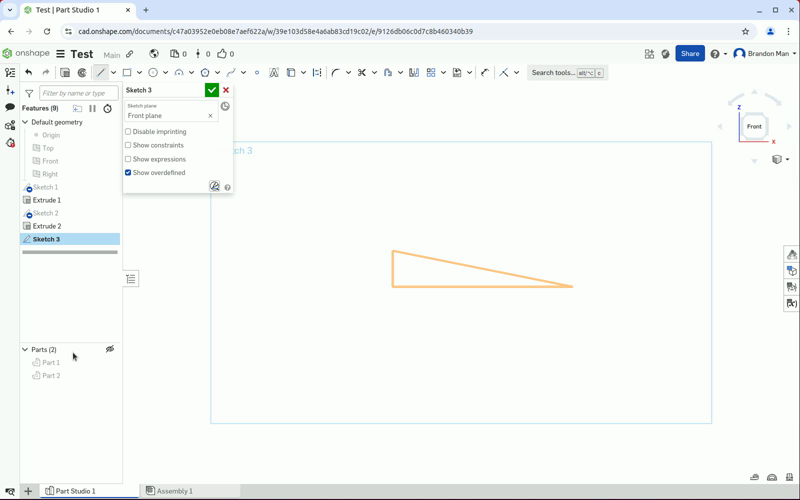
mouse_move(357, 322)
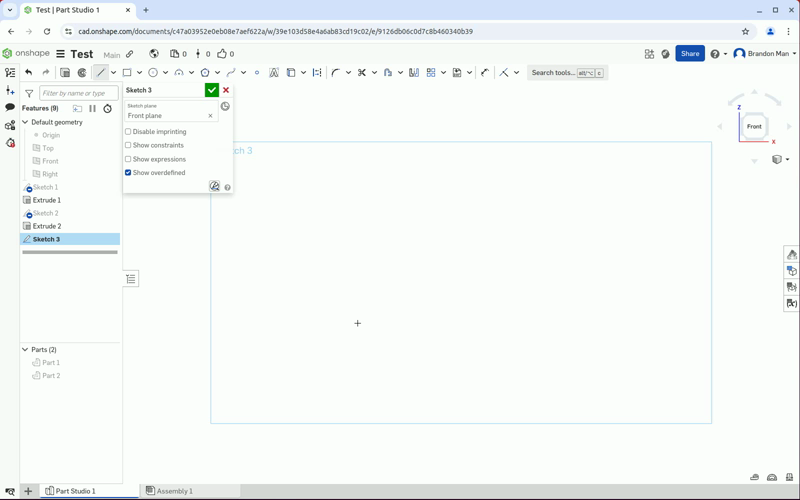
click(357, 322)
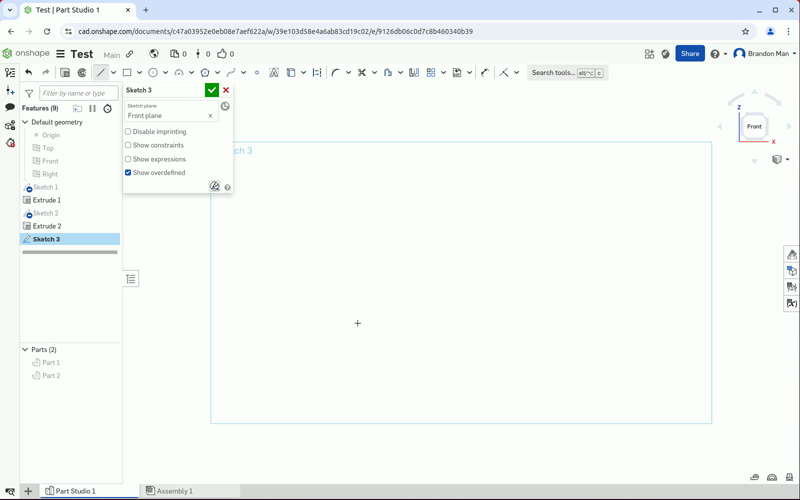
key_up(shift)
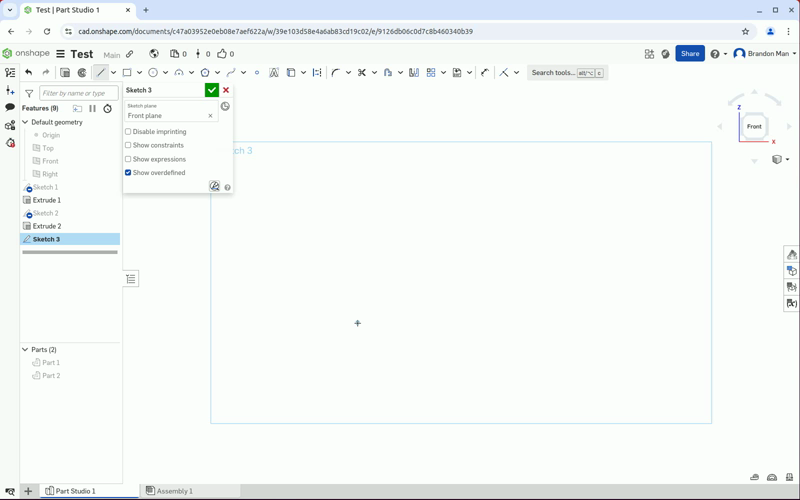
key_down(shift)
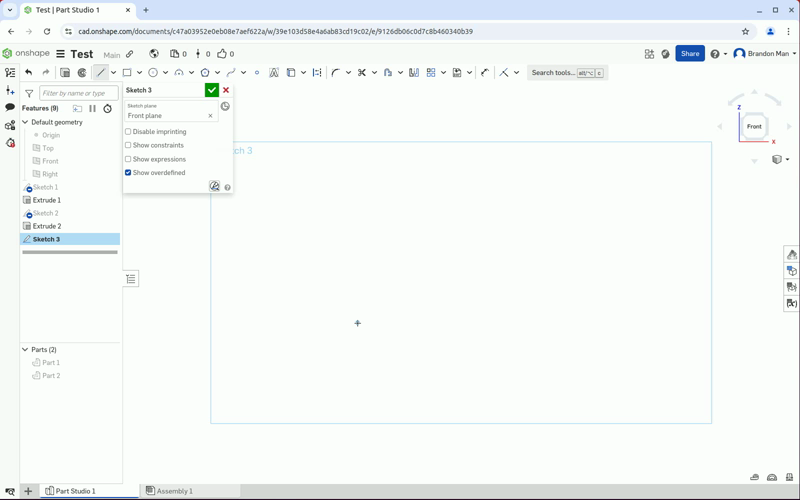
mouse_move(572, 322)
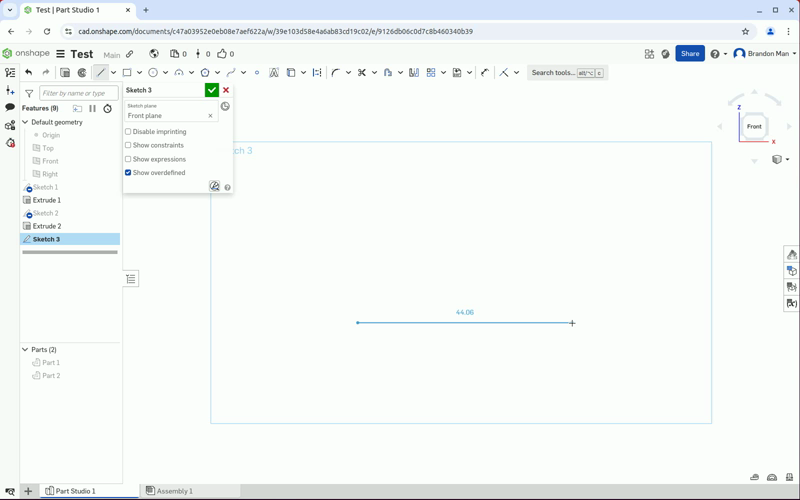
click(572, 322)
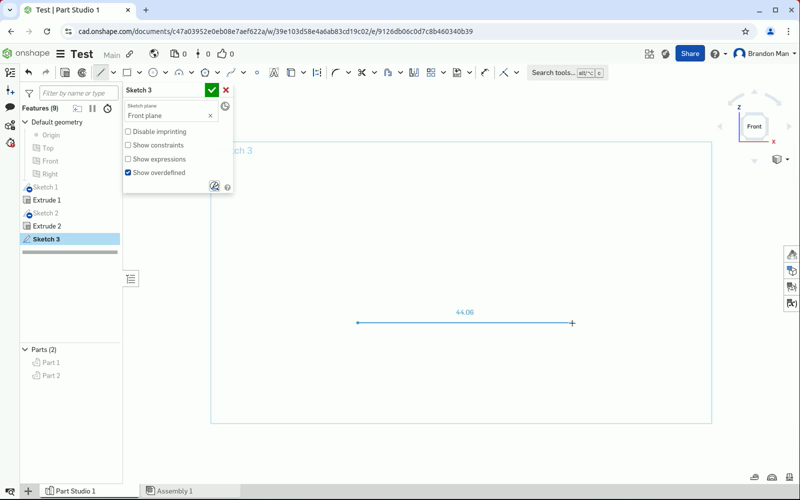
key_up(shift)
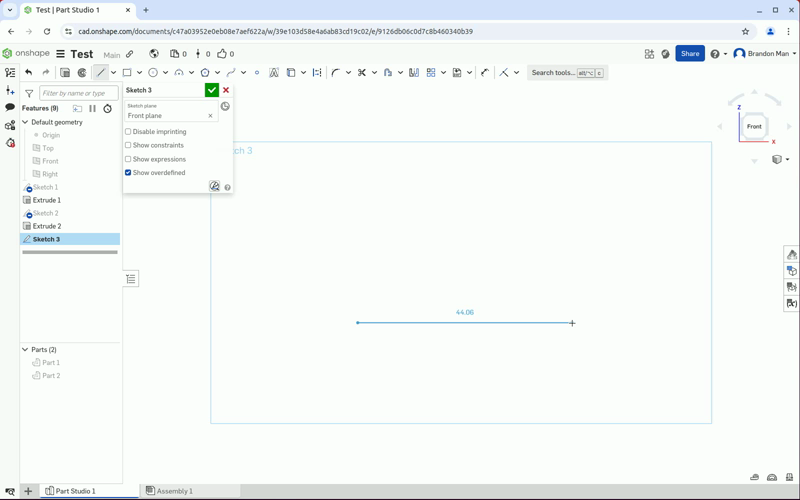
key_down(shift)
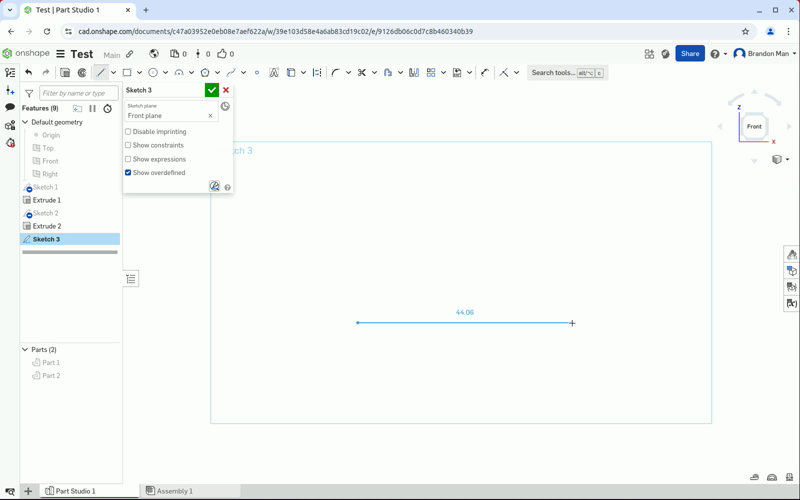
mouse_move(589, 322)
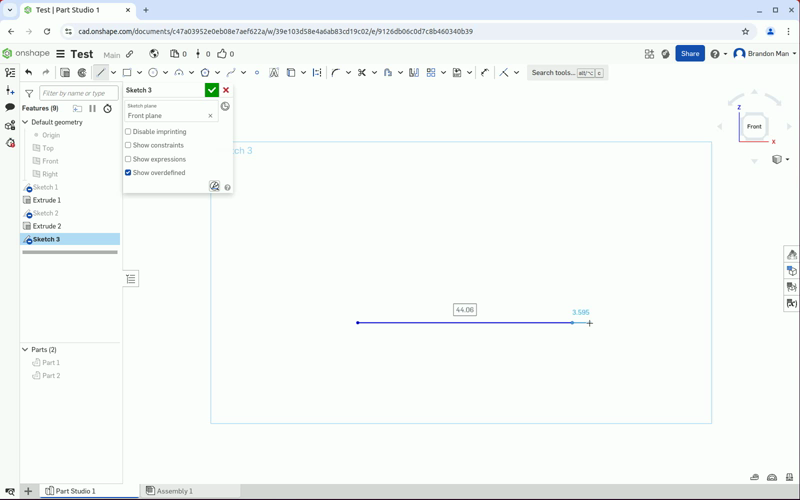
mouse_move(572, 286)
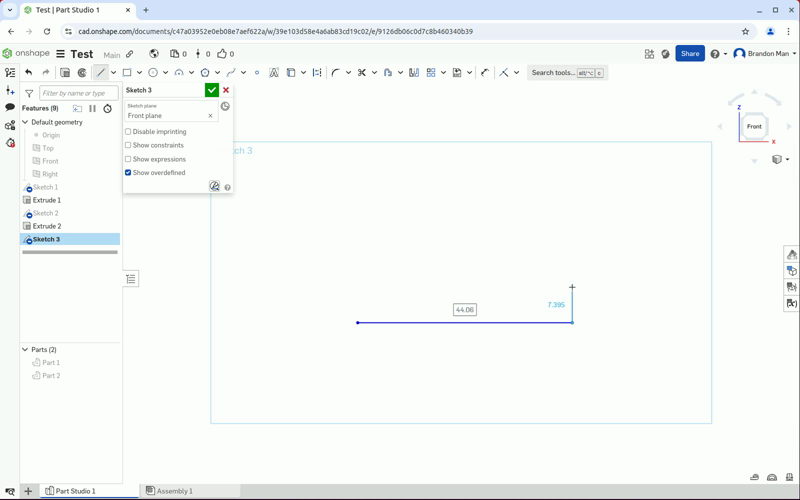
click(572, 286)
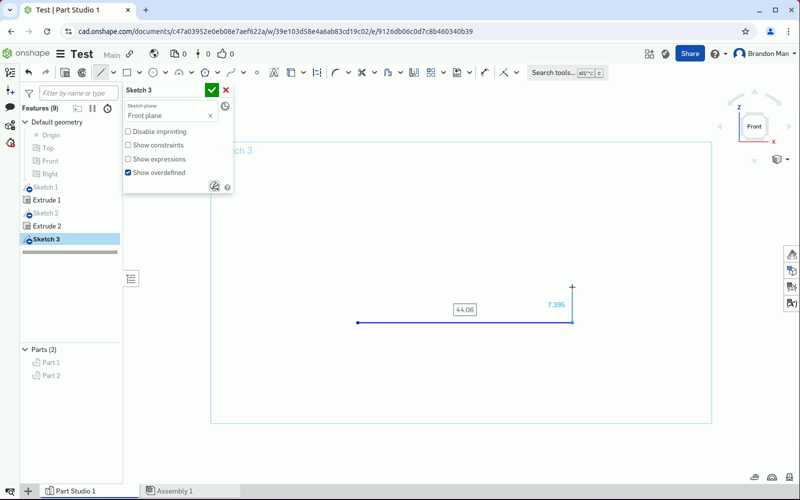
key_up(shift)
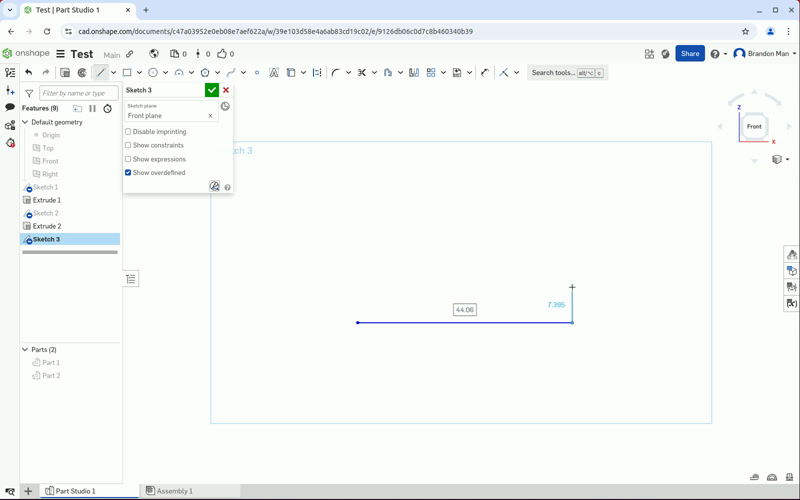
key_down(shift)
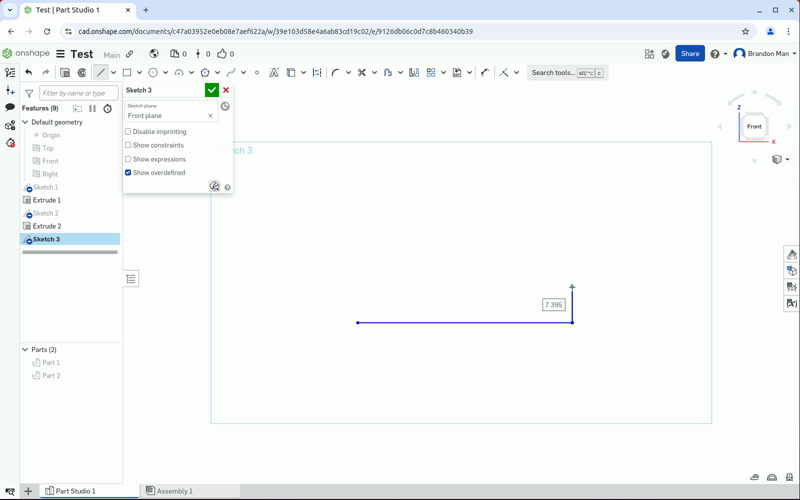
mouse_move(393, 286)
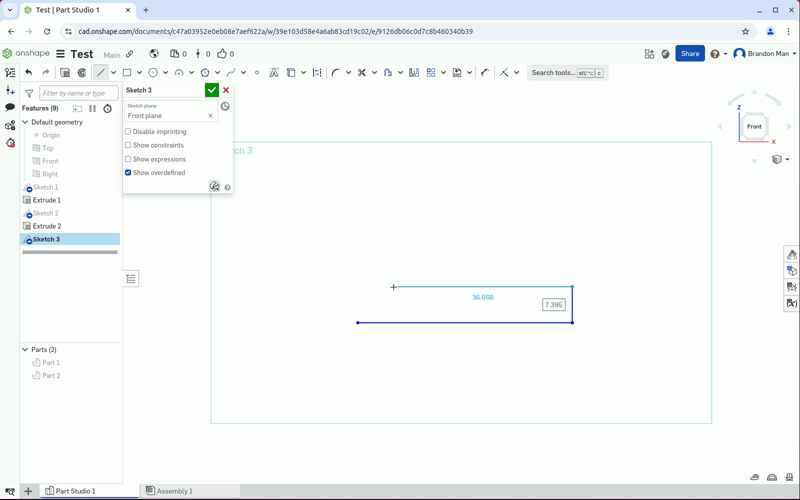
click(393, 286)
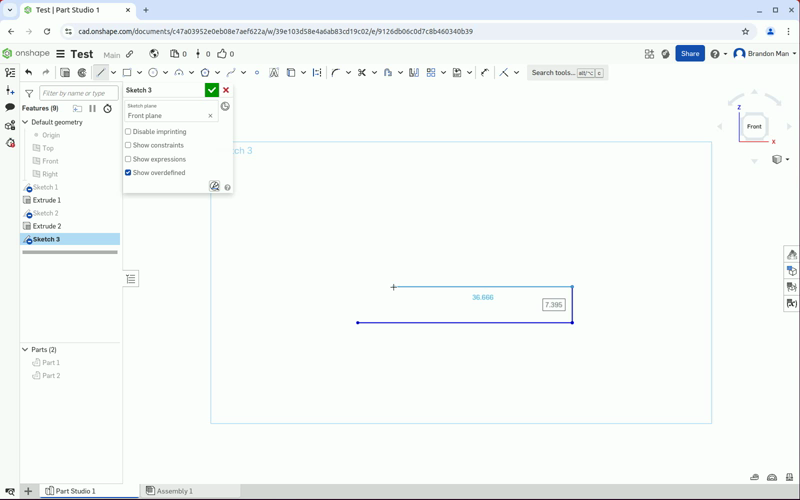
key_up(shift)
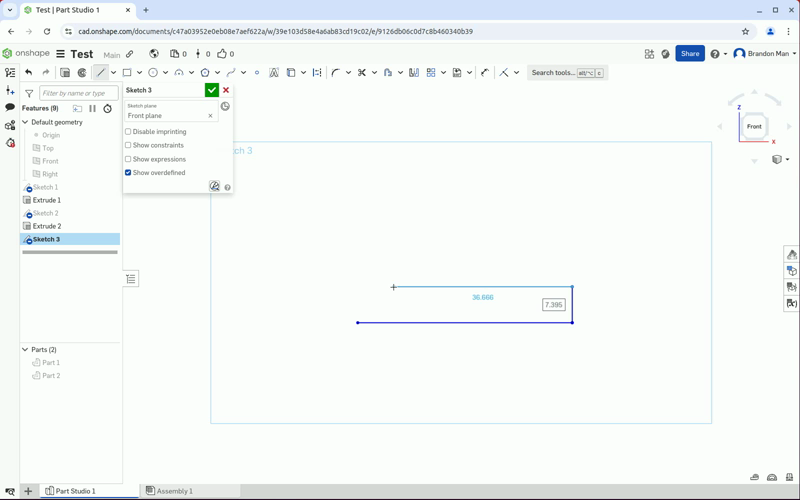
key_down(shift)
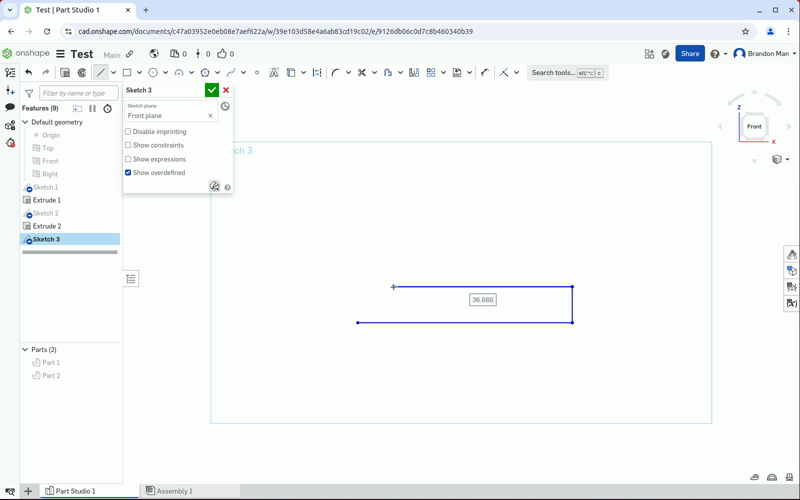
mouse_move(423, 286)
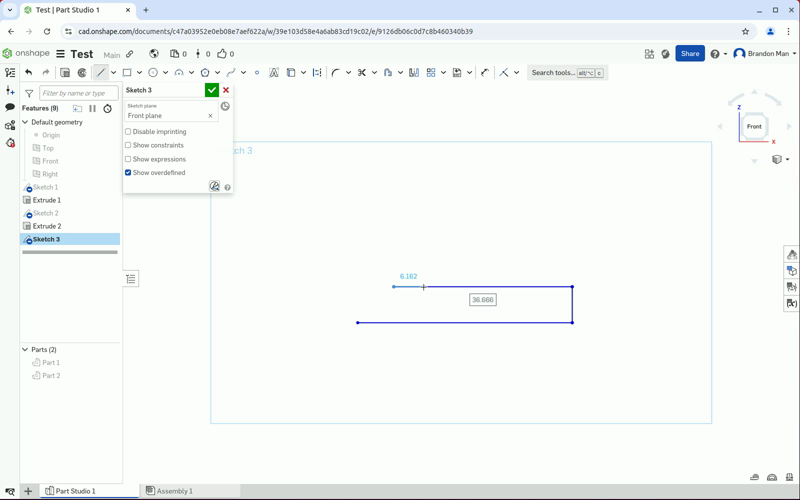
mouse_move(393, 250)
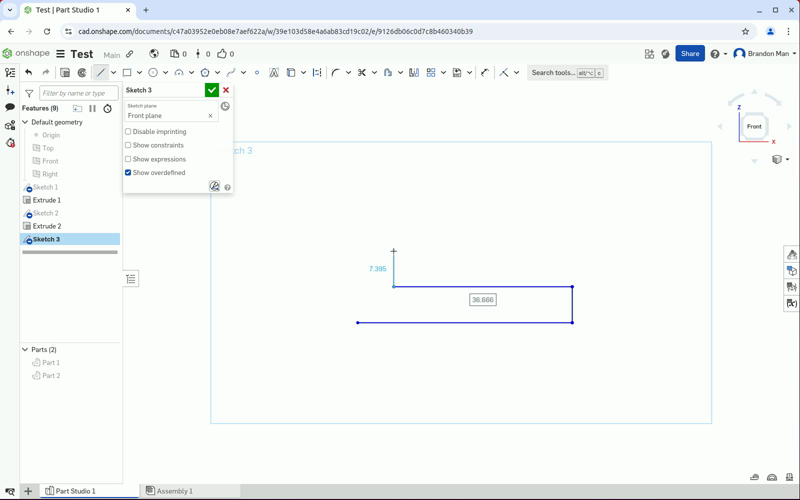
click(393, 250)
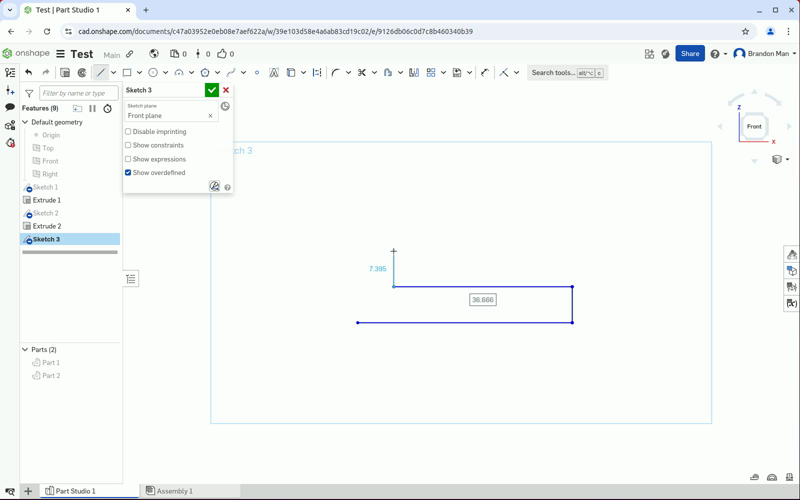
key_up(shift)
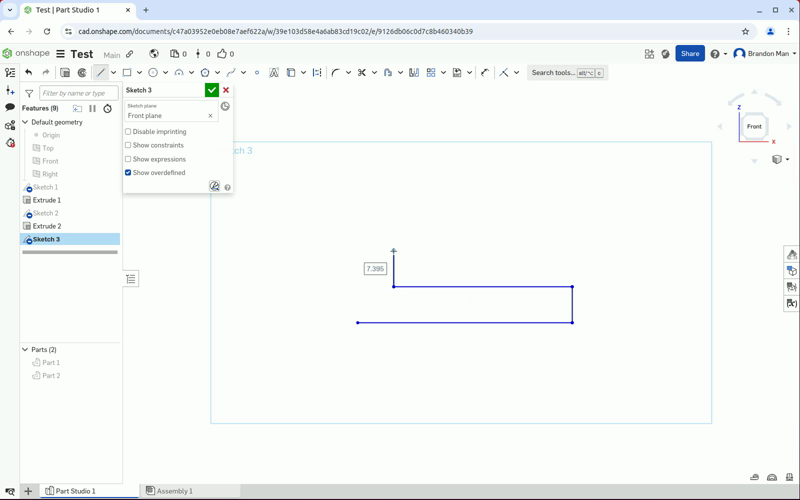
key_down(shift)
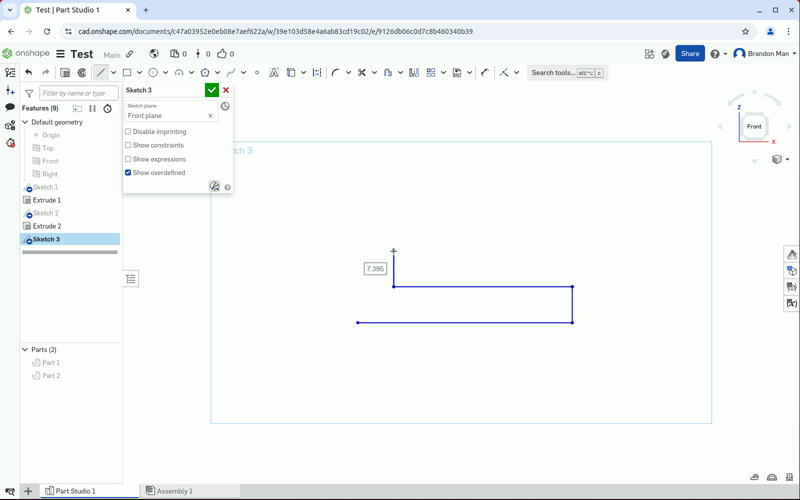
mouse_move(423, 250)
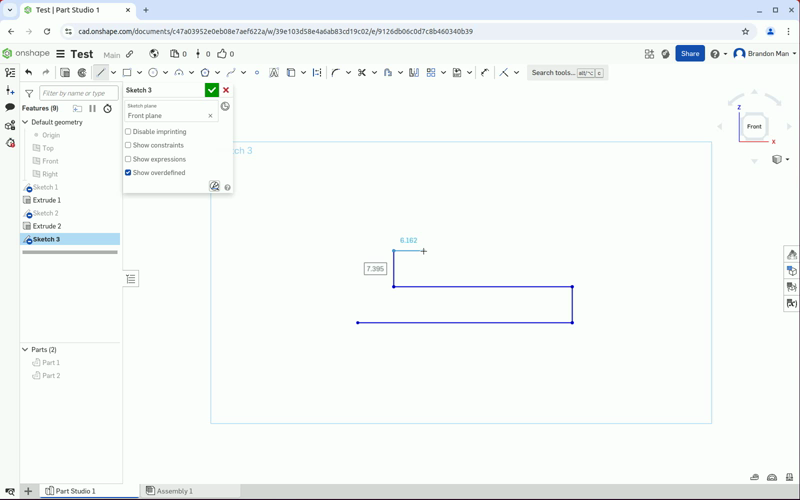
mouse_move(357, 250)
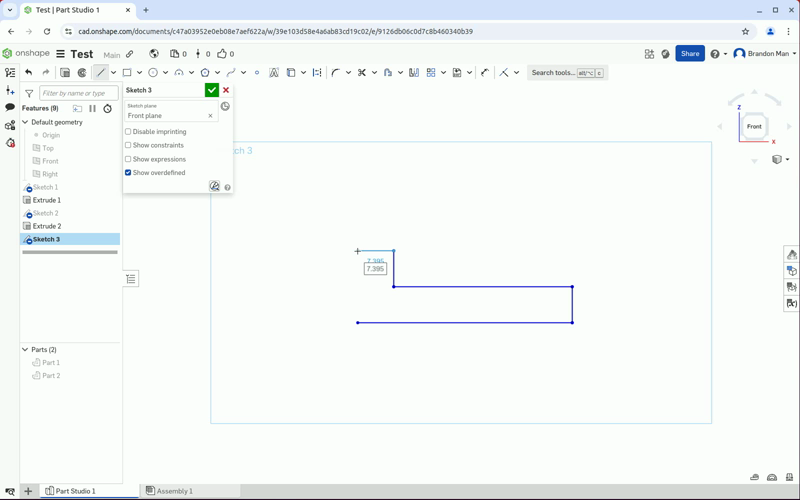
click(357, 250)
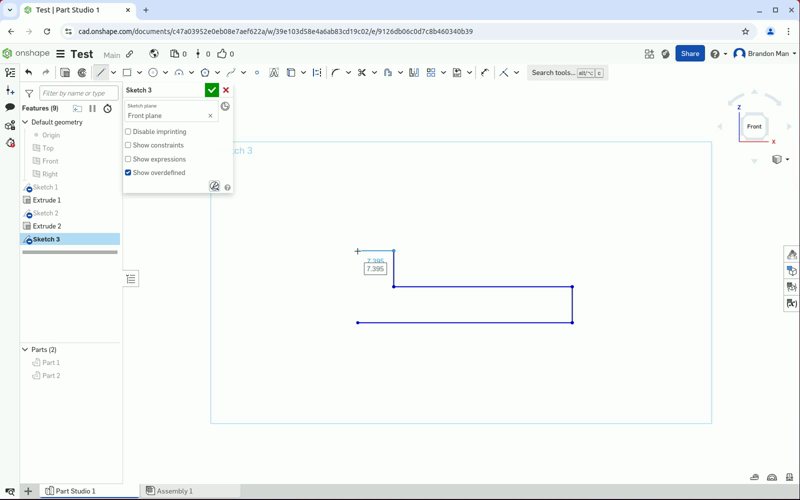
key_up(shift)
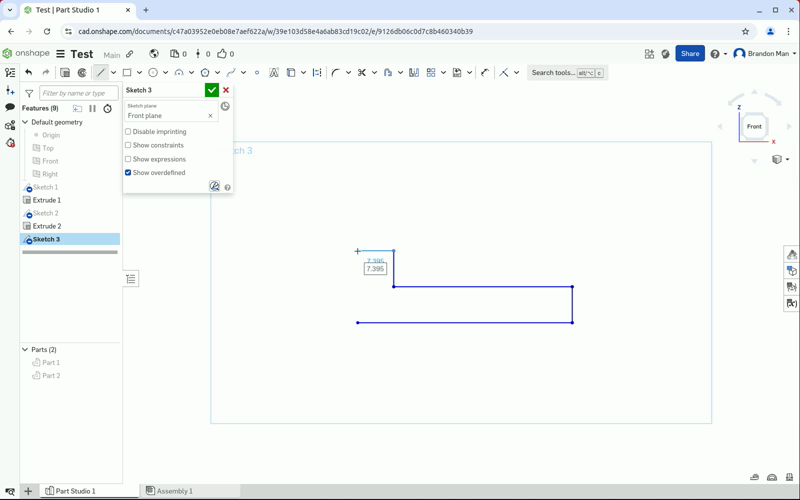
key_down(shift)
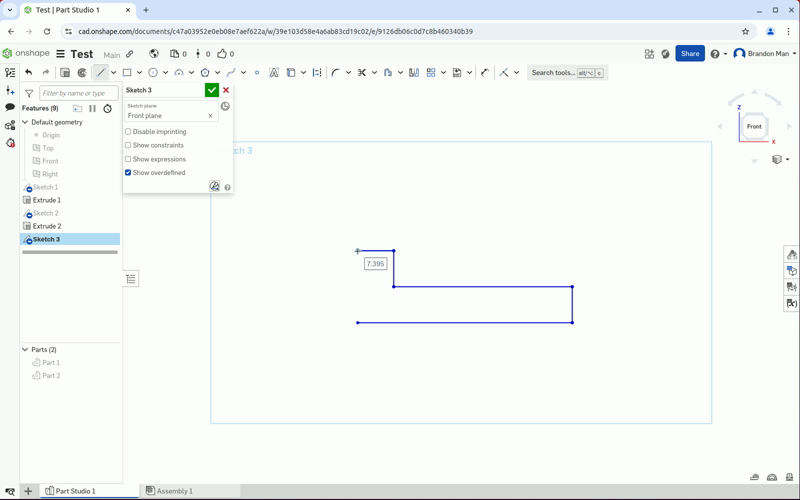
mouse_move(357, 322)
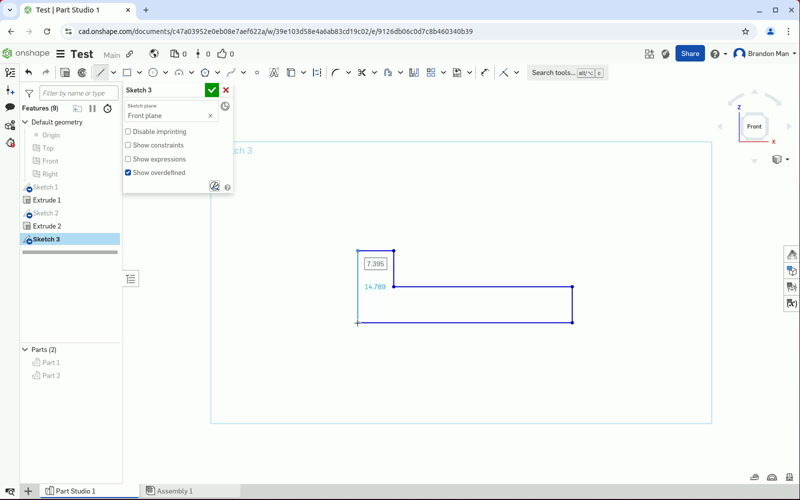
key_up(shift)
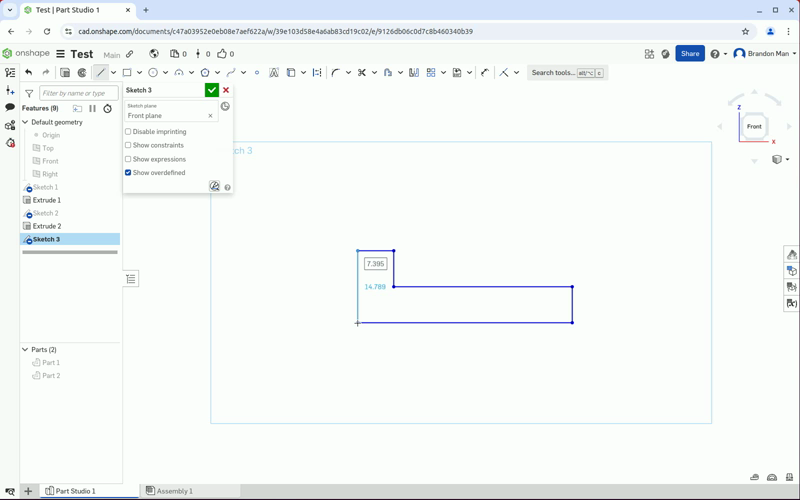
click(357, 322)
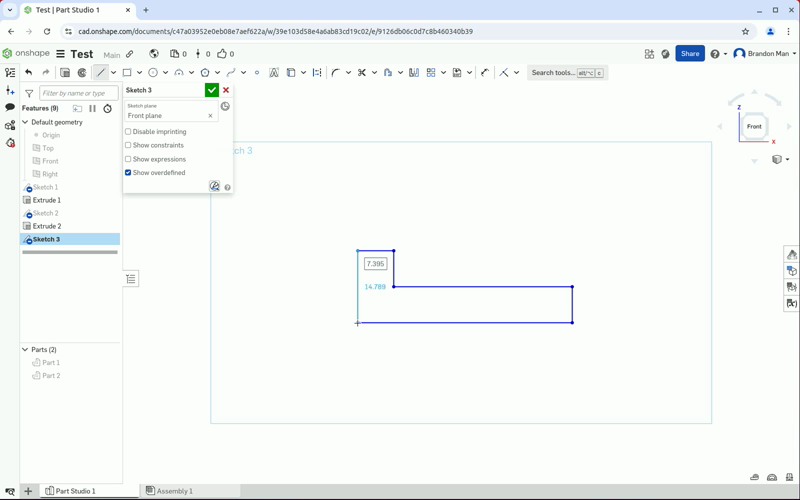
key(esc)
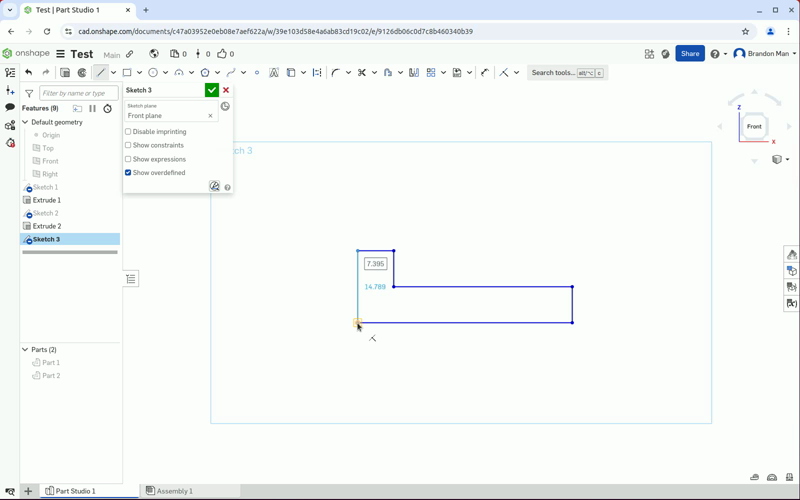
mouse_move(372, 279)
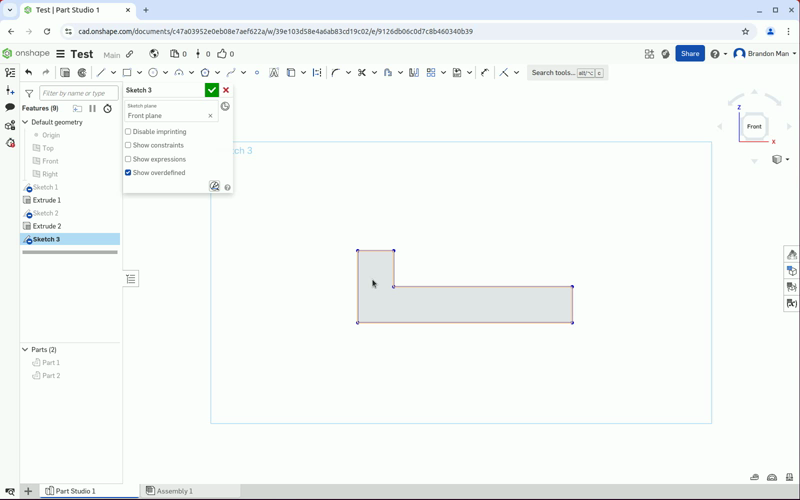
click(372, 279)
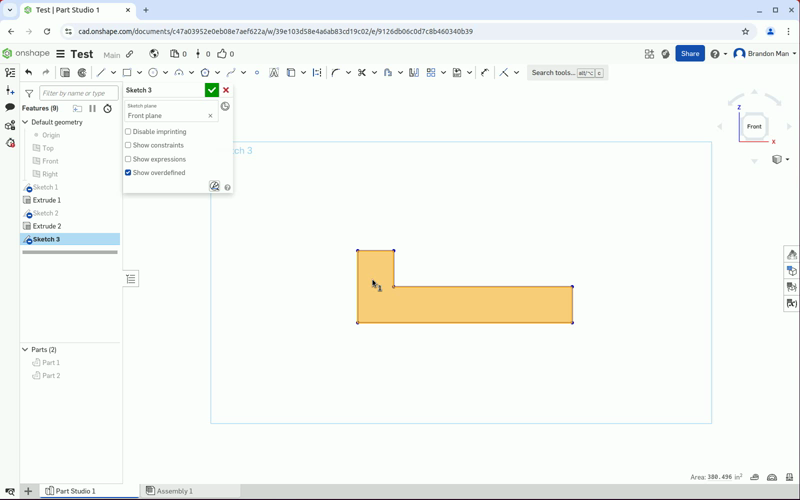
mouse_move(73, 352)
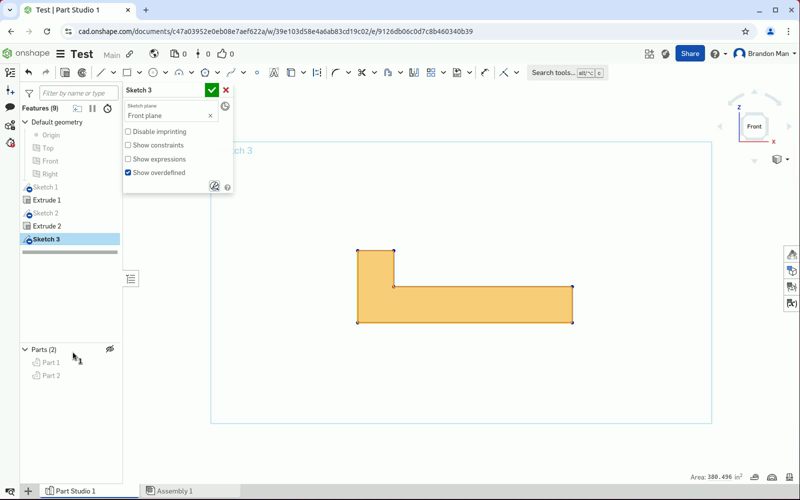
key(shift+y)
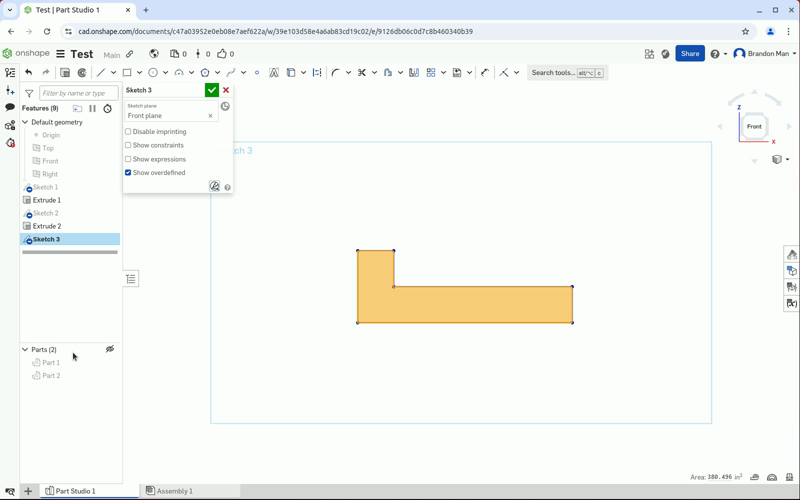
key(shift+e)
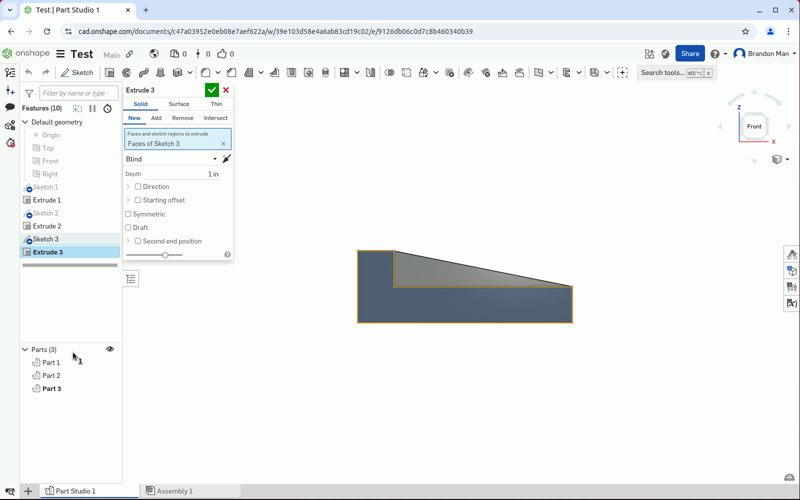
mouse_move(143, 106)
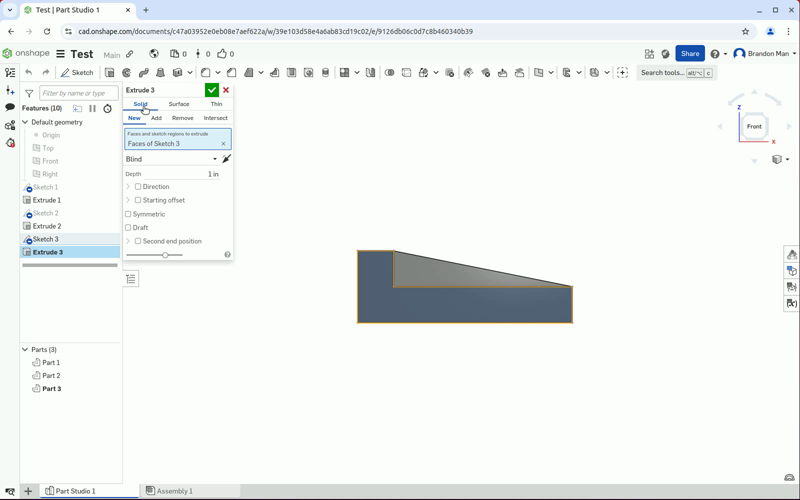
click(143, 106)
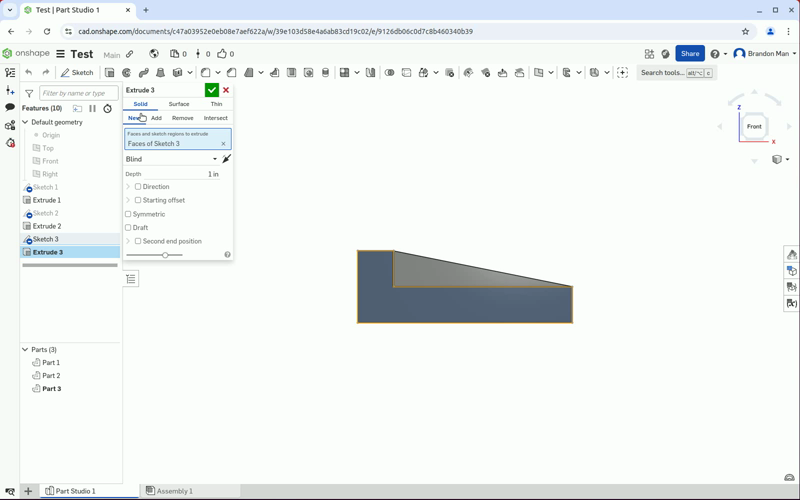
mouse_move(137, 120)
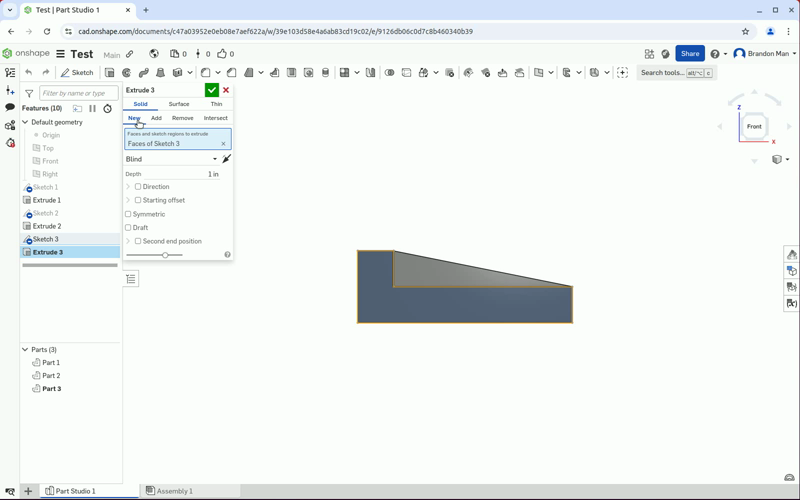
click(137, 120)
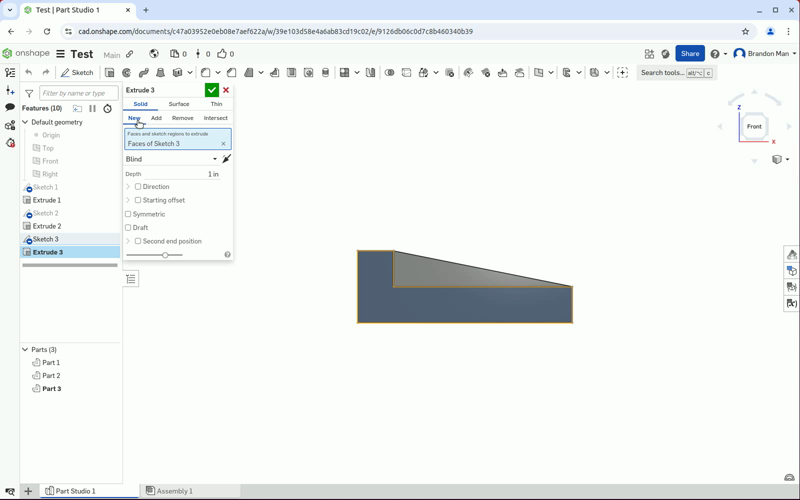
key(tab, 4)
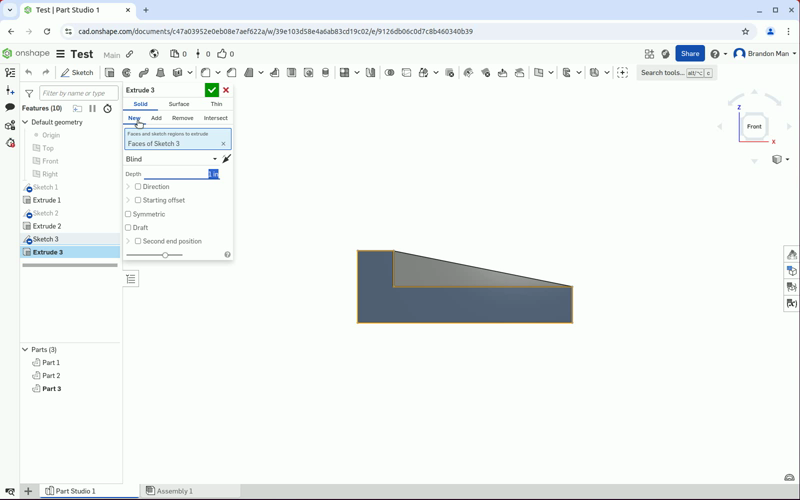
text(7.462)
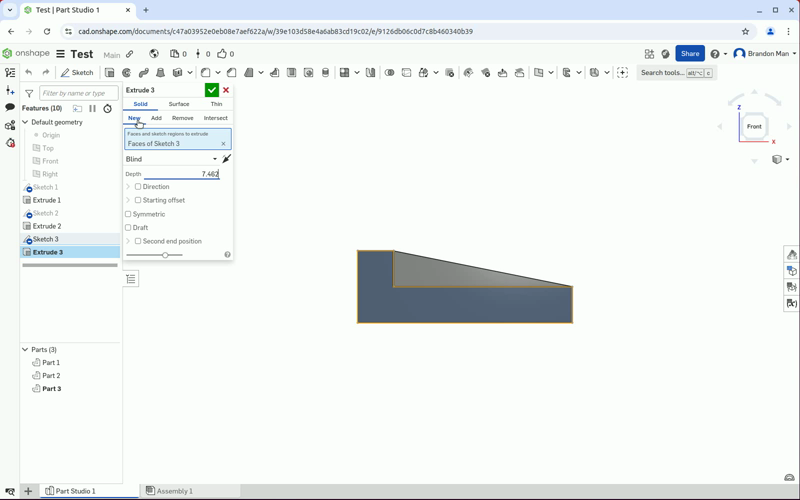
key(enter)
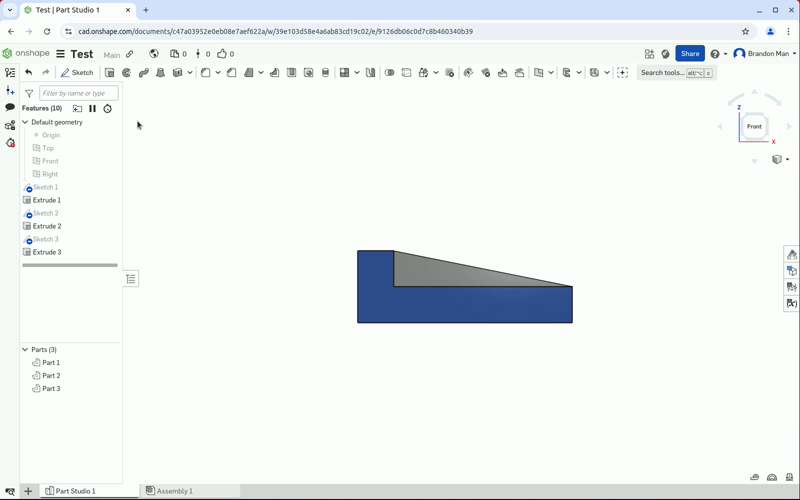
key(shift+h)
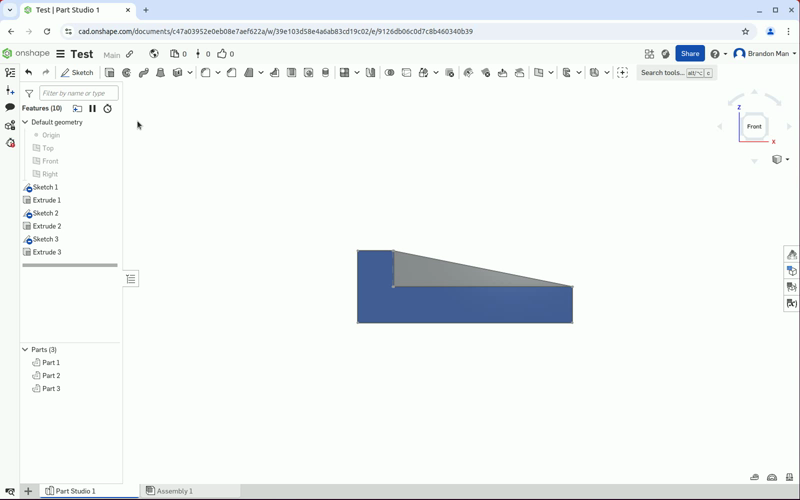
key(shift+h)
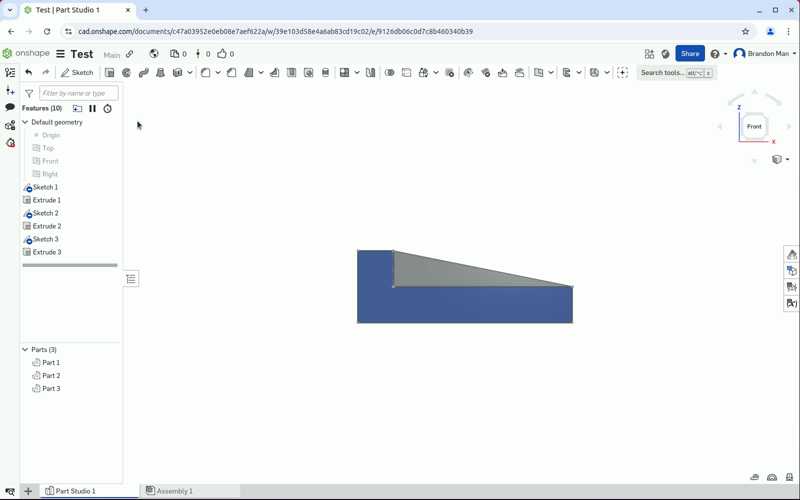
key(shift+7)
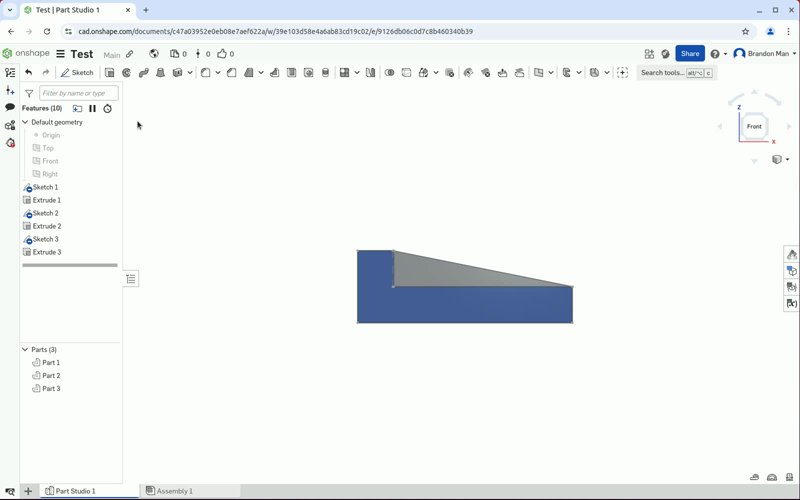
key(left, 2)
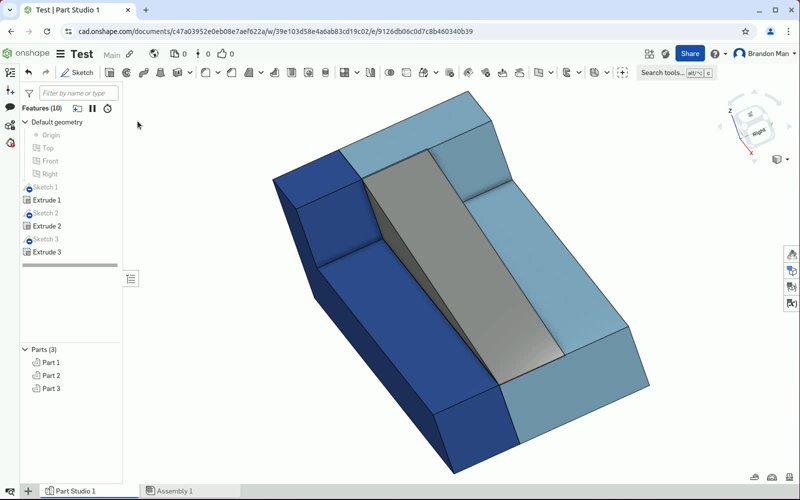
key(down, 2)
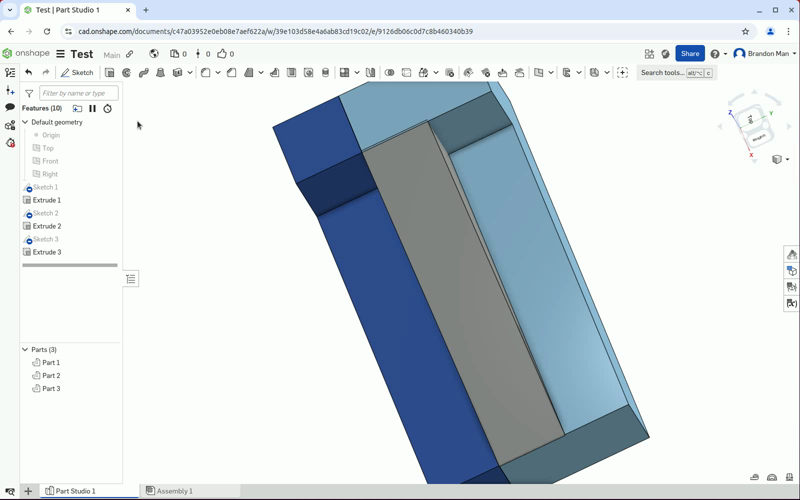
key(up, 2)
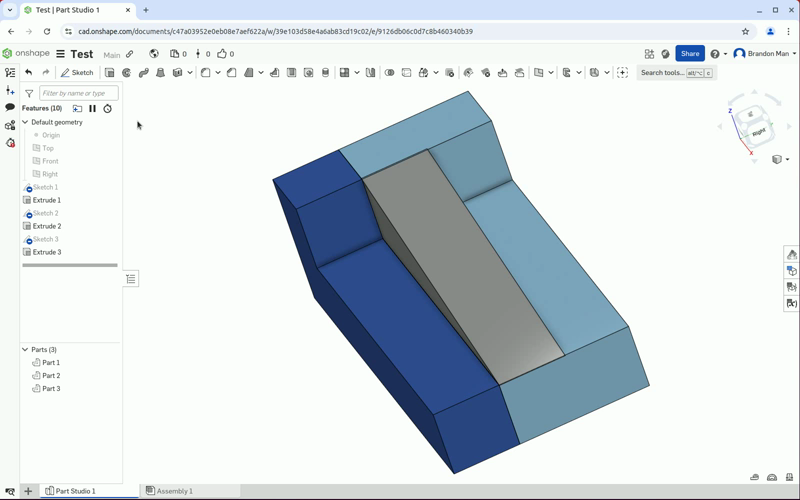
key(right, 2)
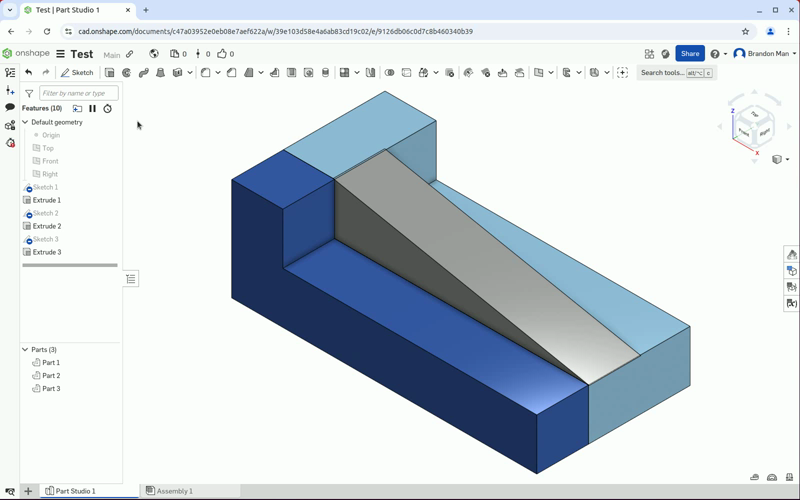
mouse_move(73, 189)
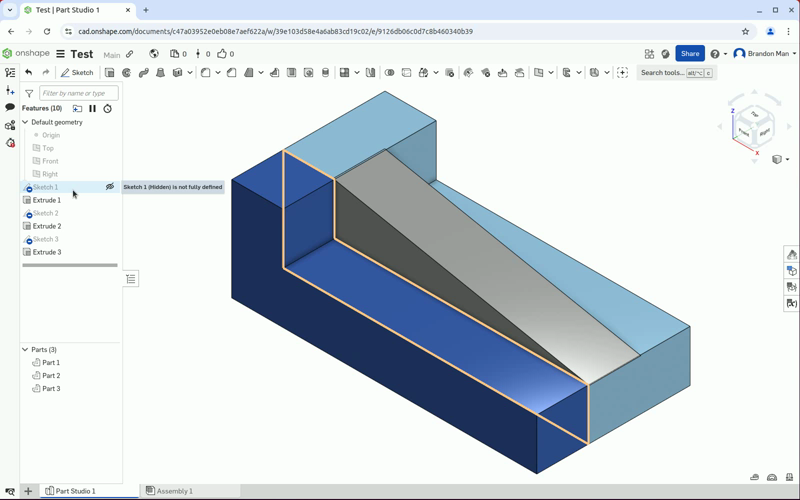
click(73, 189)